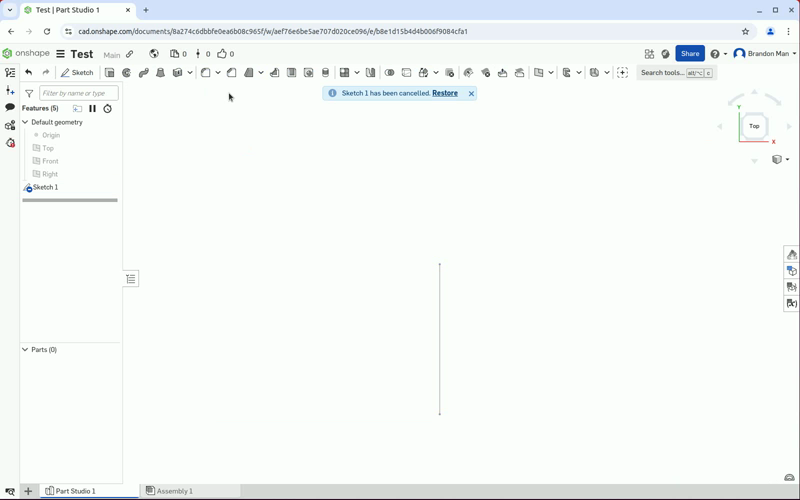
key(shift+h)
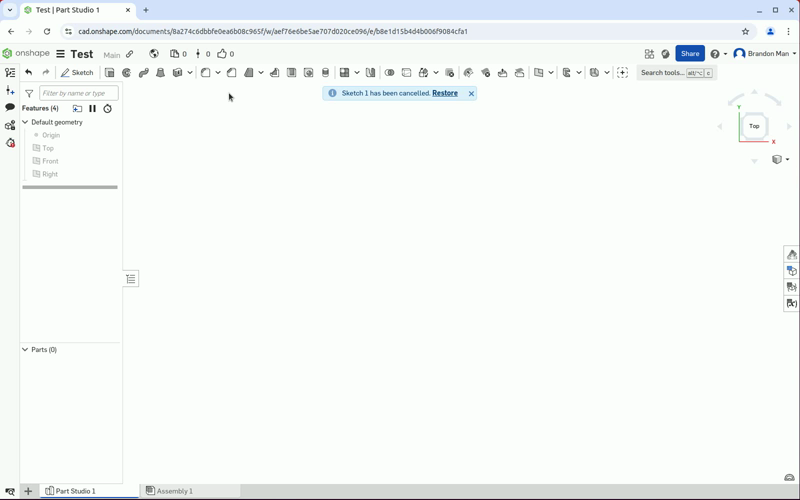
key(shift+s)
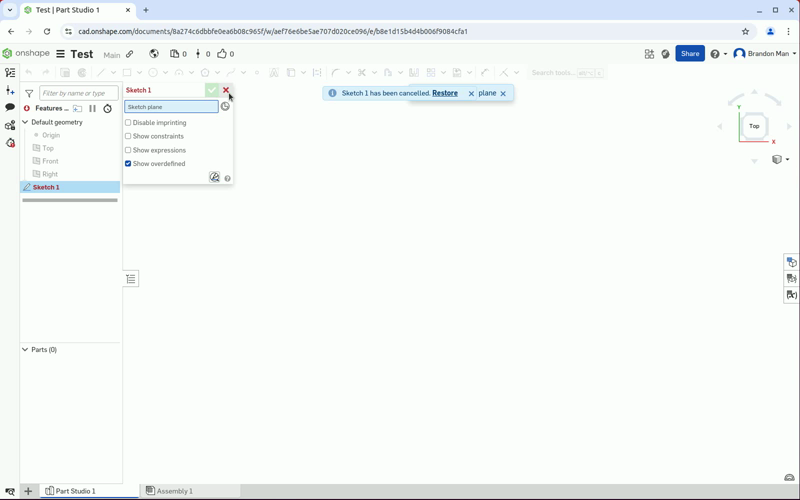
mouse_move(73, 150)
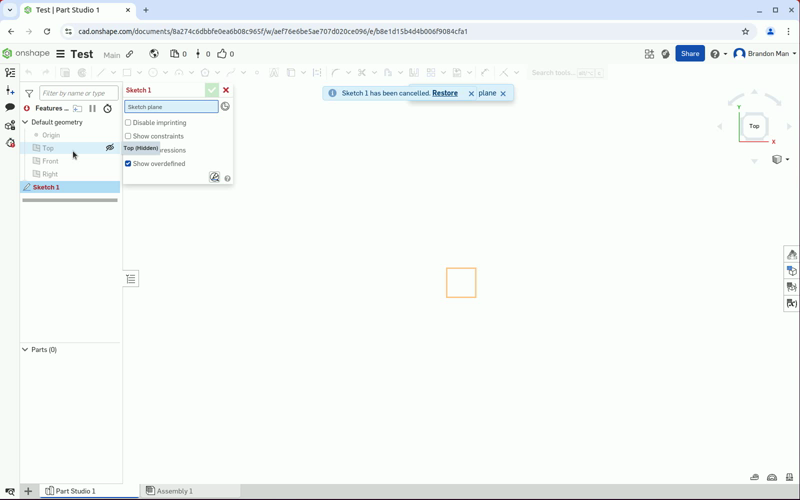
click(73, 150)
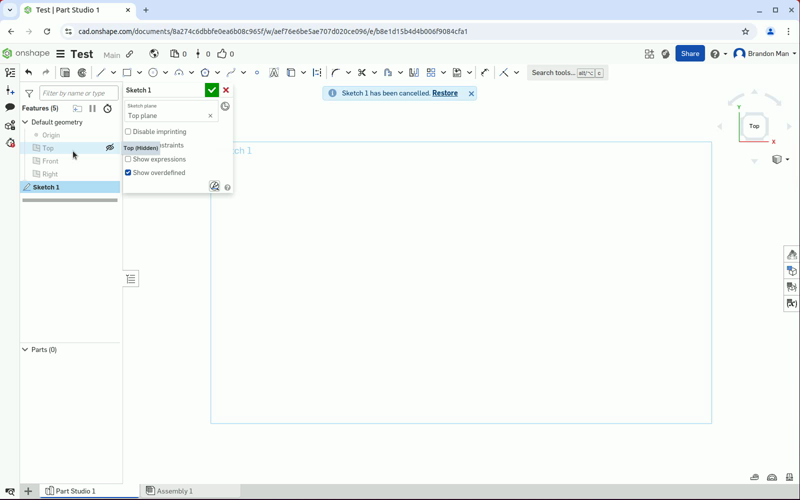
mouse_move(73, 352)
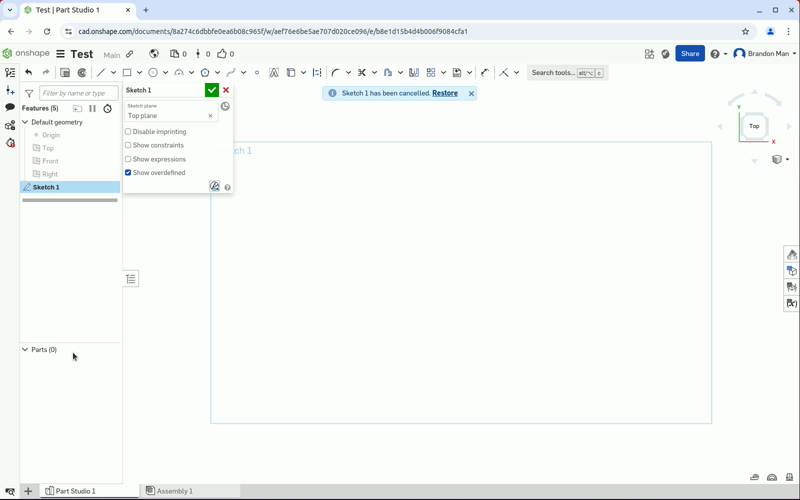
key(y)
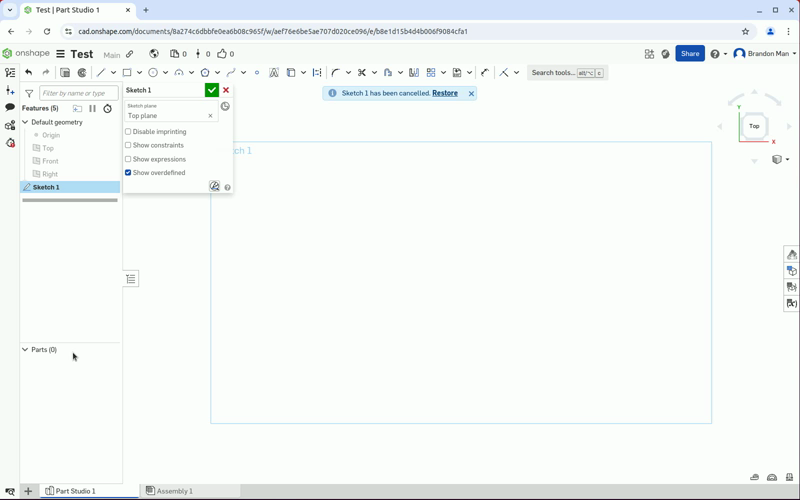
key(c)
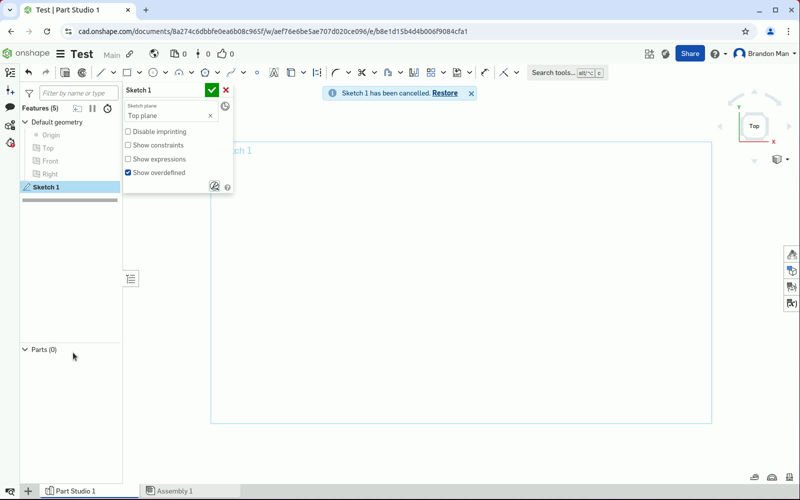
key_down(shift)
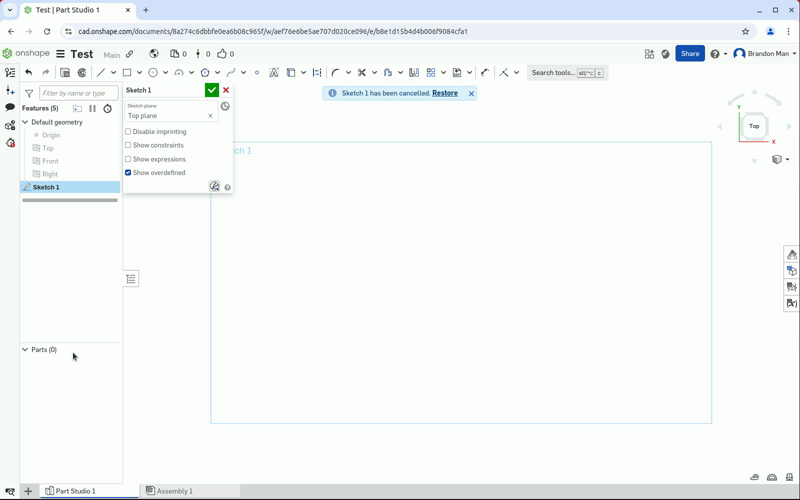
mouse_move(461, 282)
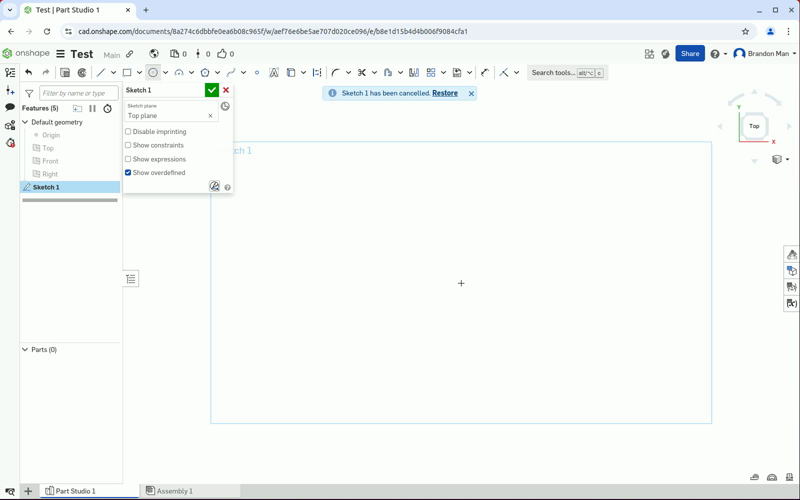
click(461, 282)
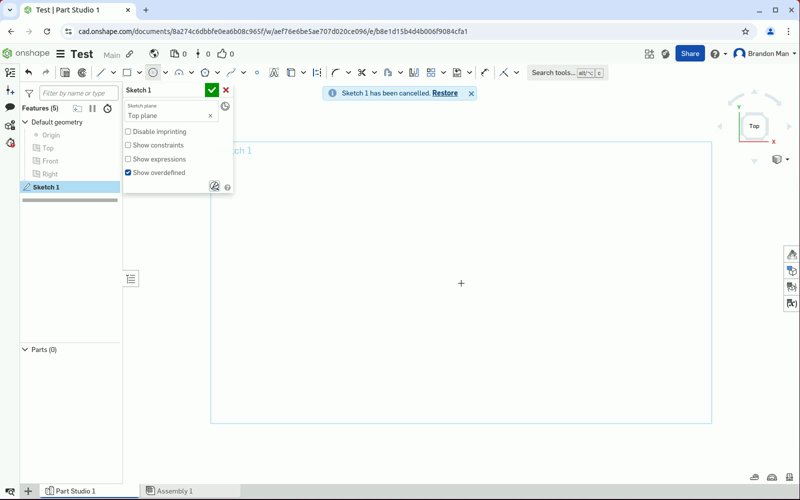
key_up(shift)
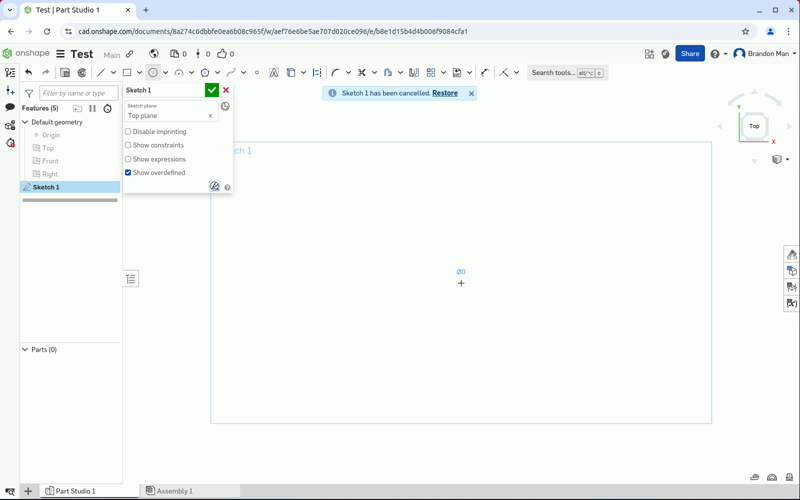
mouse_move(463, 282)
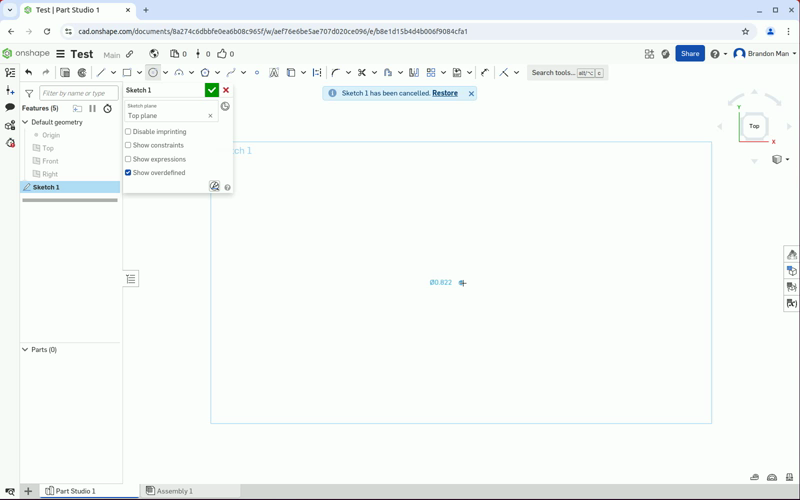
scroll(6)
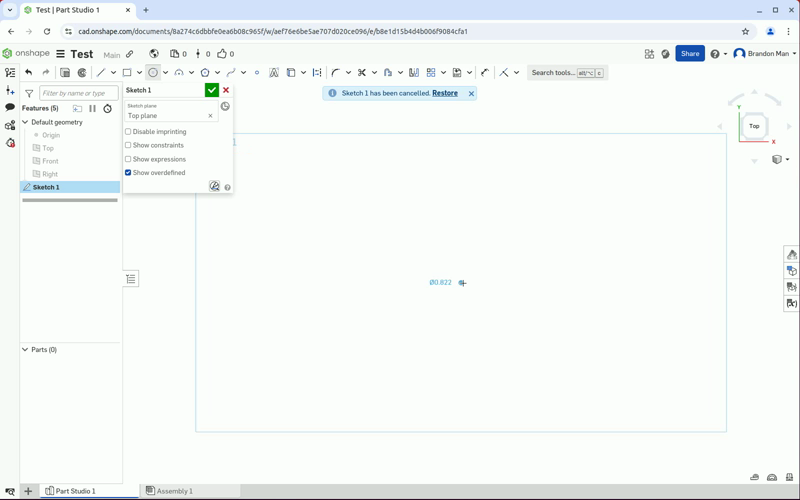
scroll(6)
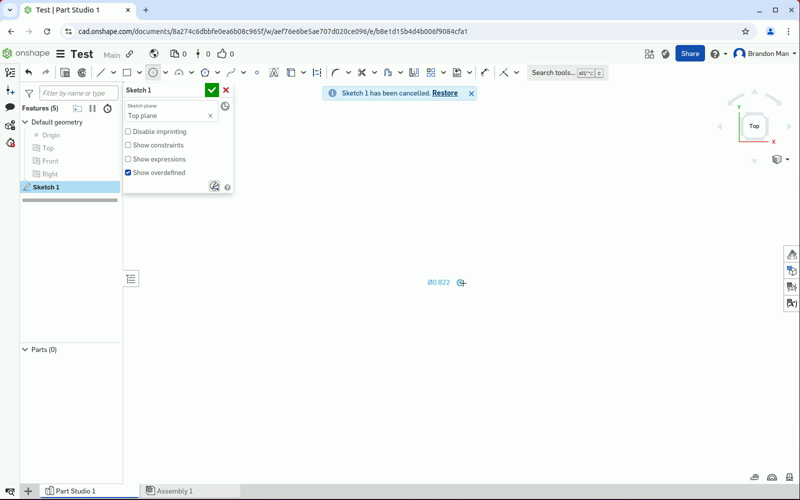
scroll(6)
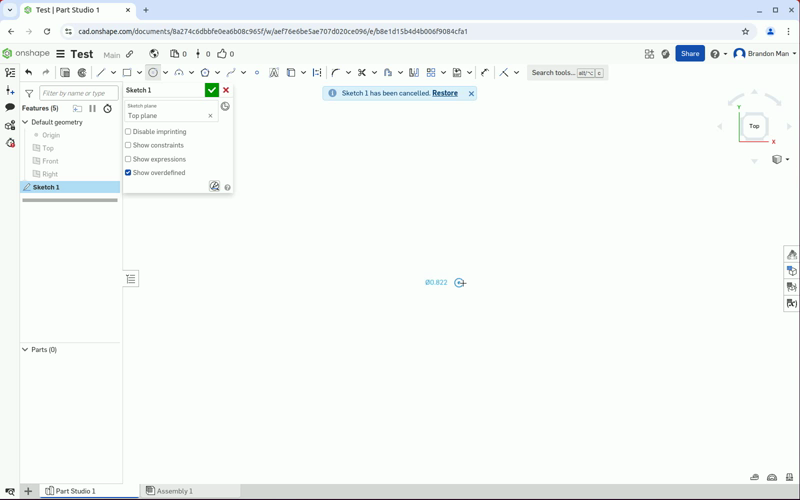
scroll(6)
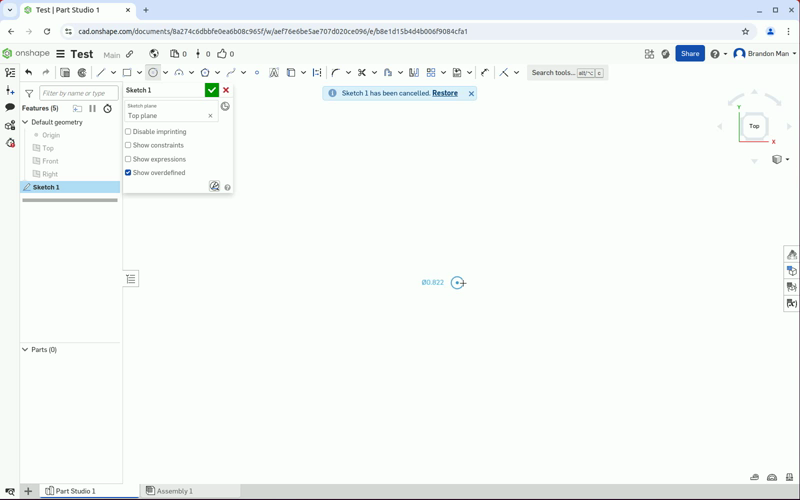
scroll(6)
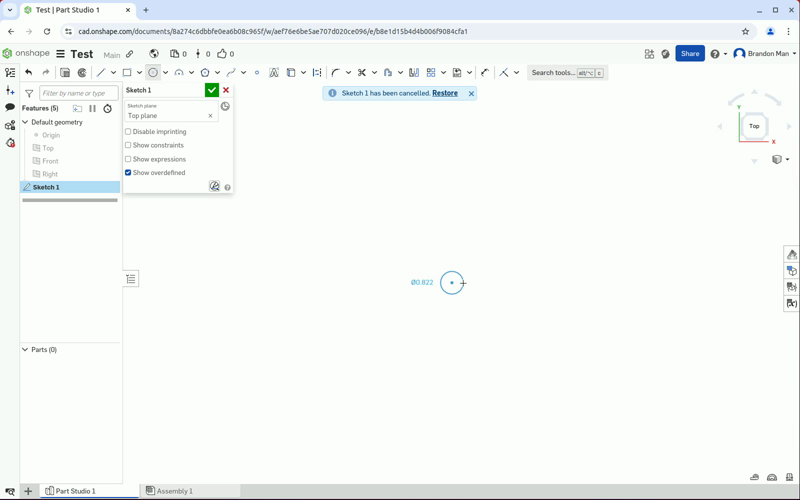
scroll(6)
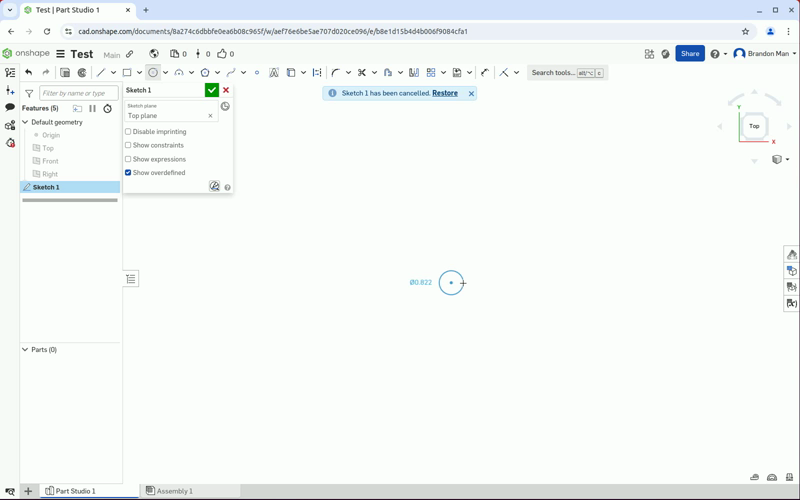
scroll(6)
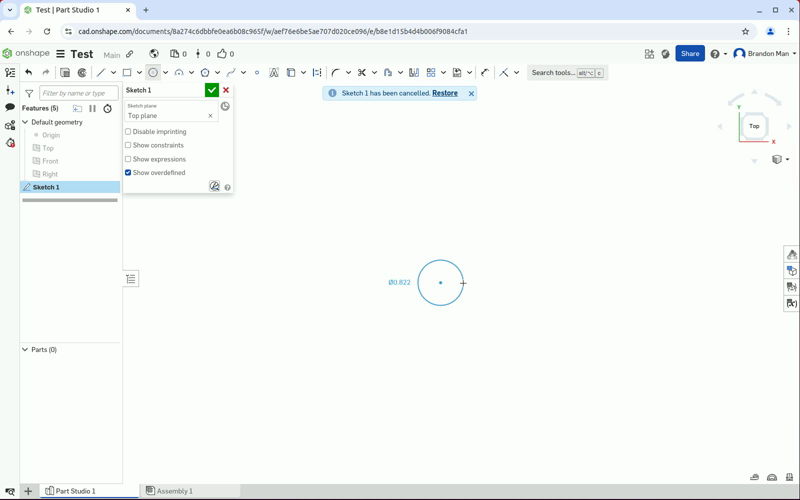
click(463, 282)
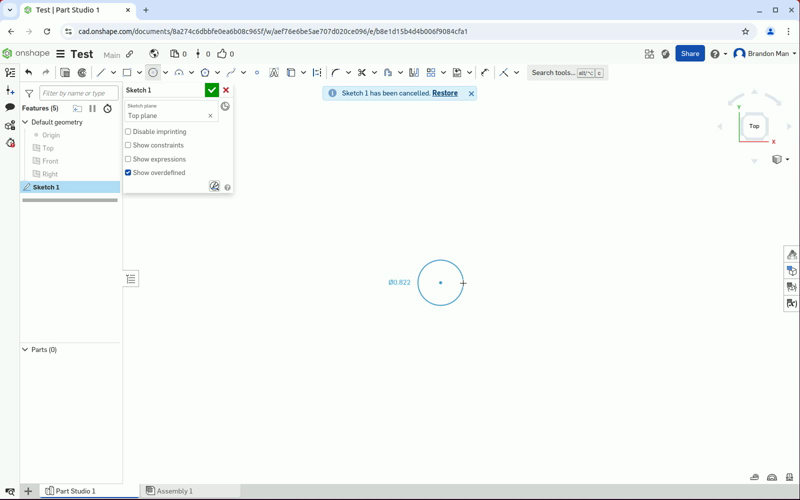
scroll(-6)
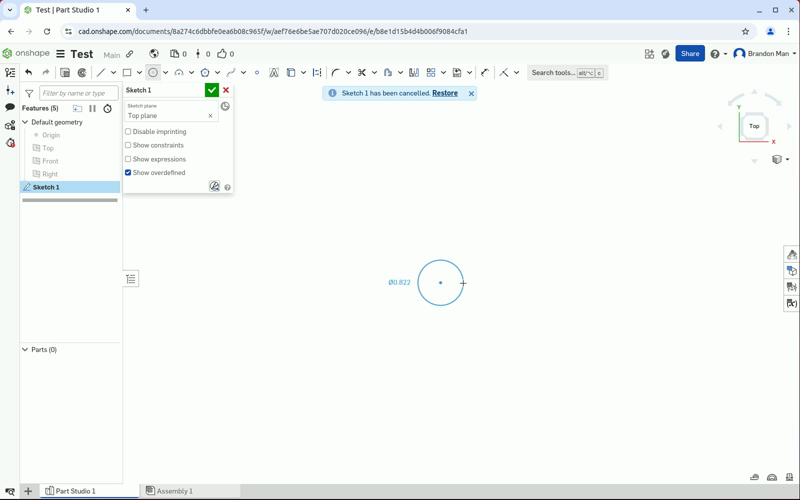
scroll(-6)
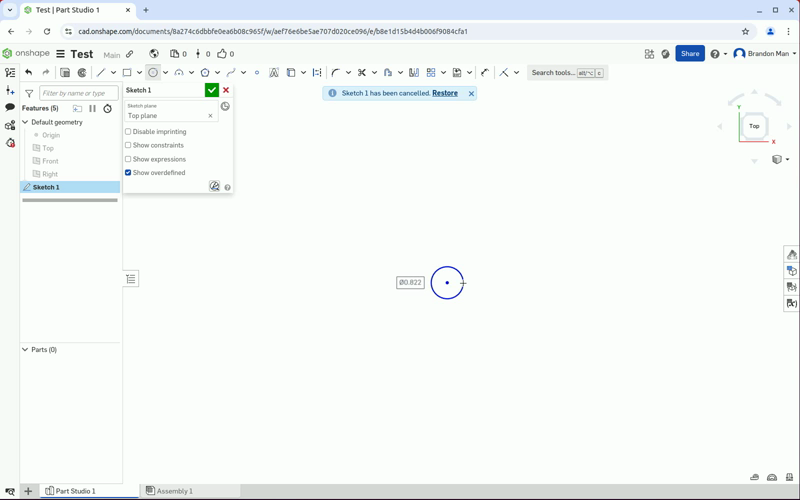
scroll(-6)
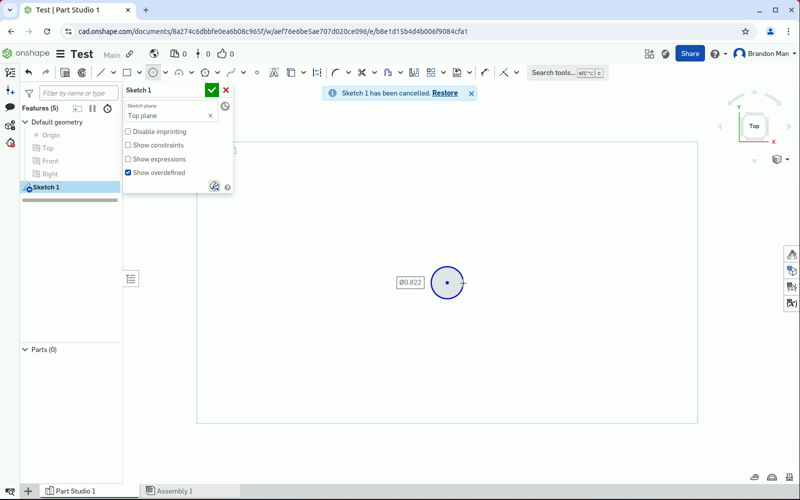
scroll(-6)
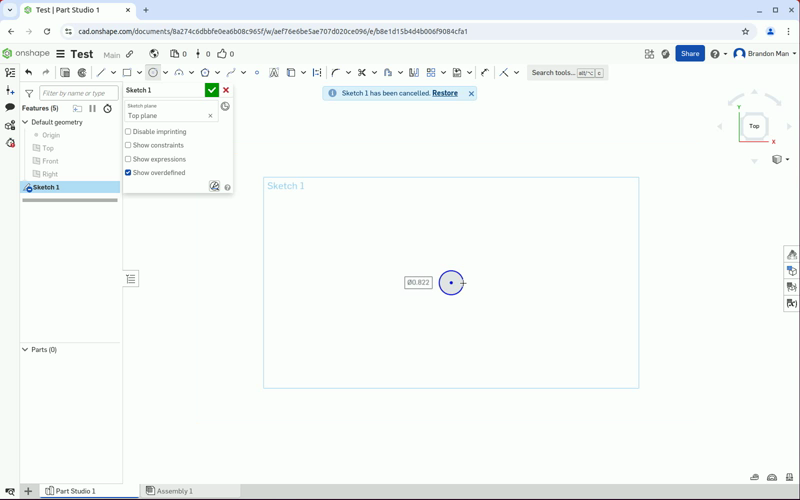
scroll(-6)
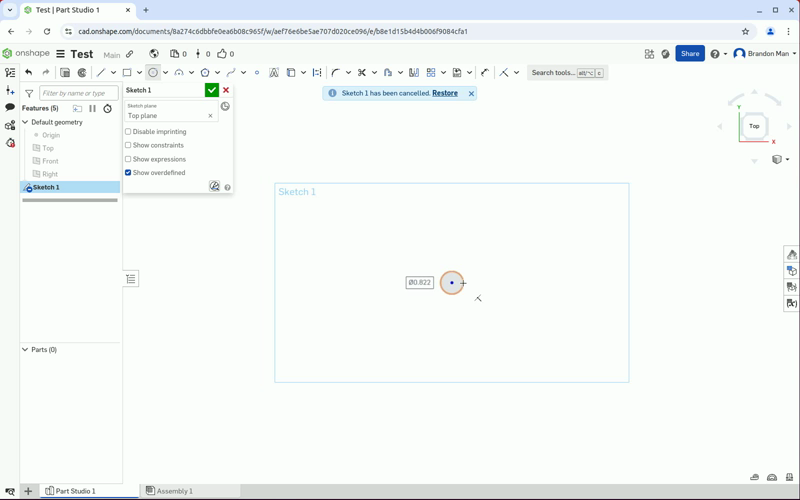
scroll(-6)
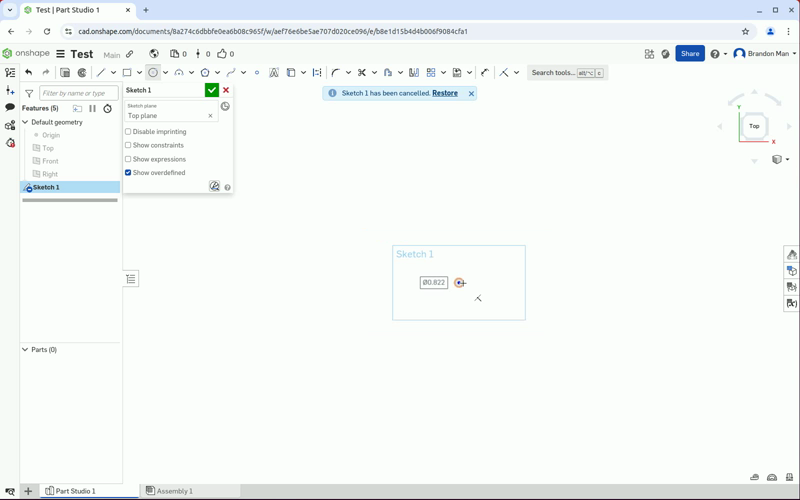
scroll(-6)
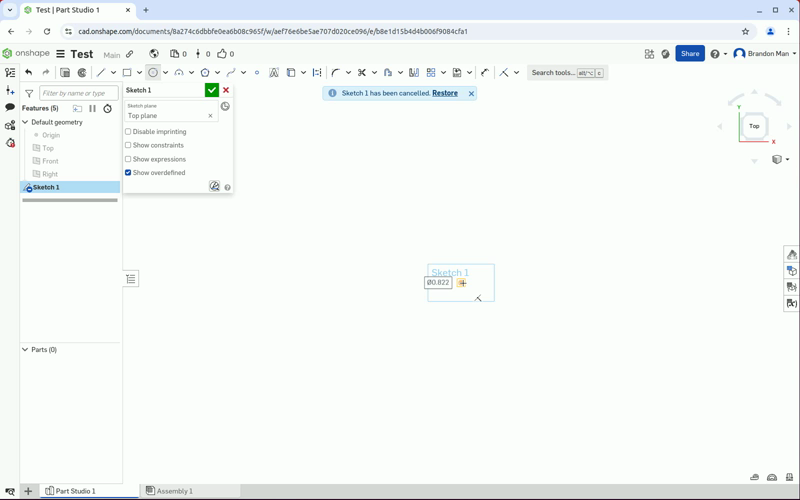
key(esc)
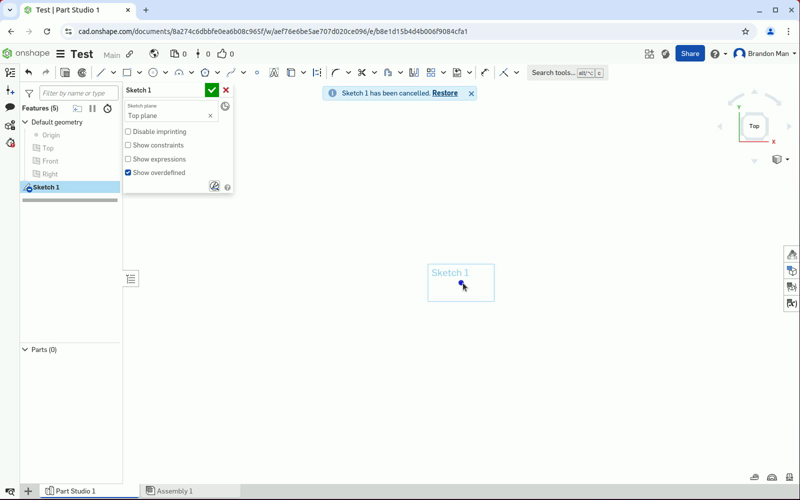
mouse_move(459, 282)
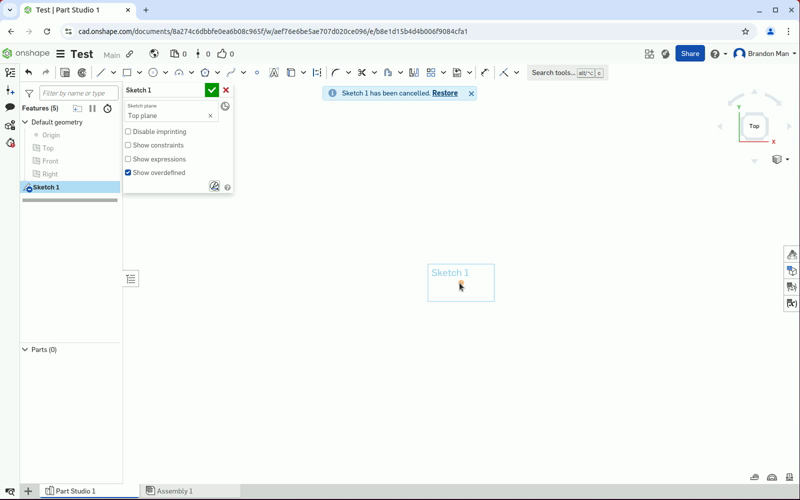
scroll(6)
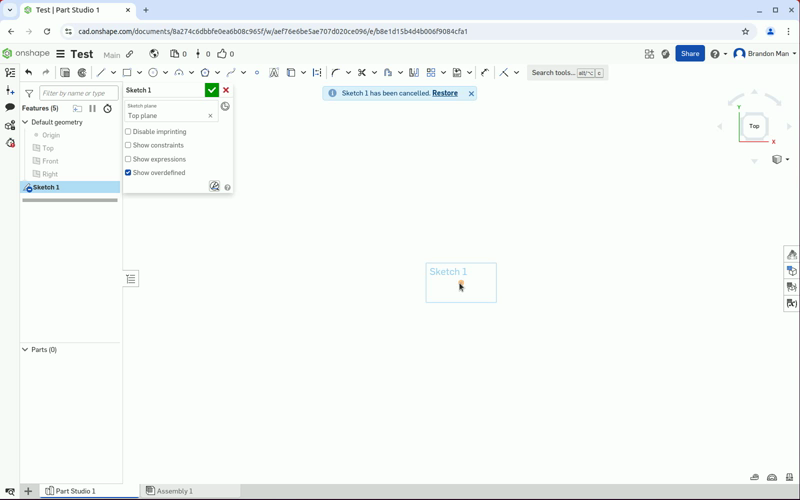
scroll(6)
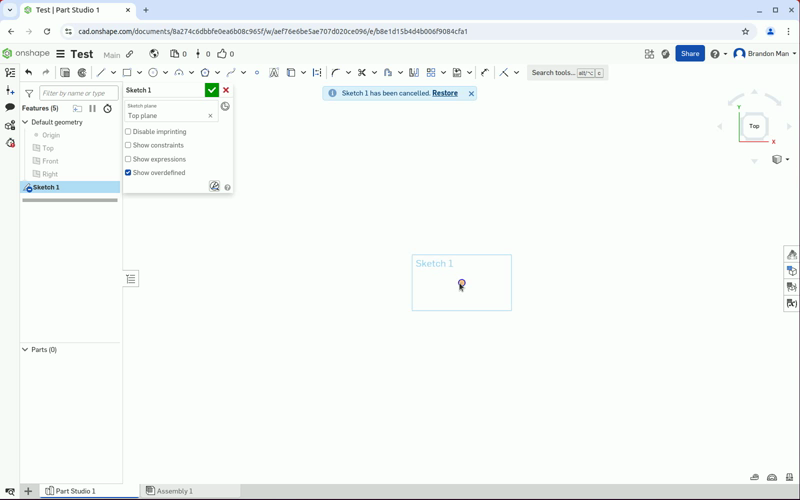
scroll(6)
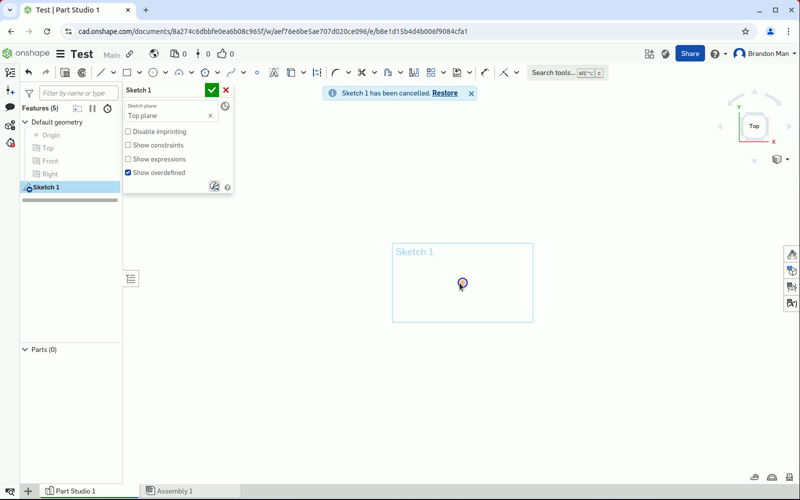
scroll(6)
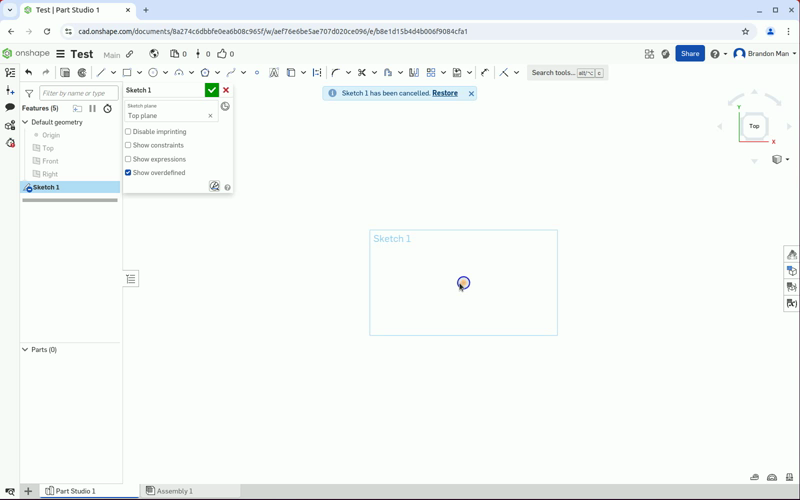
scroll(6)
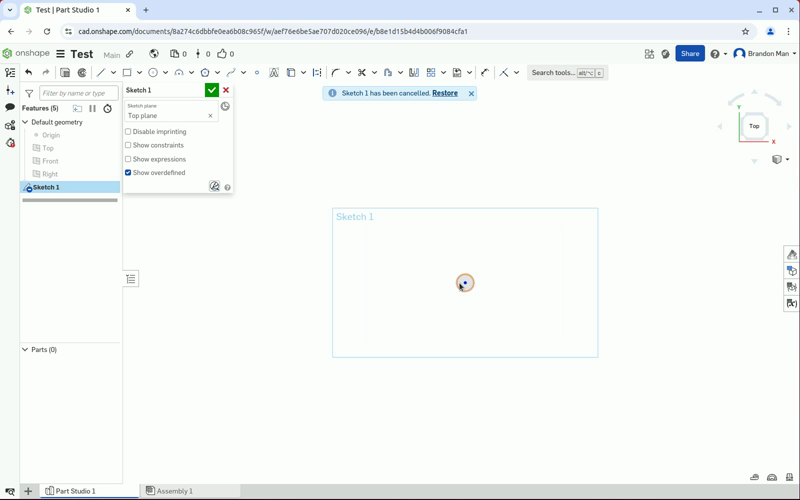
scroll(6)
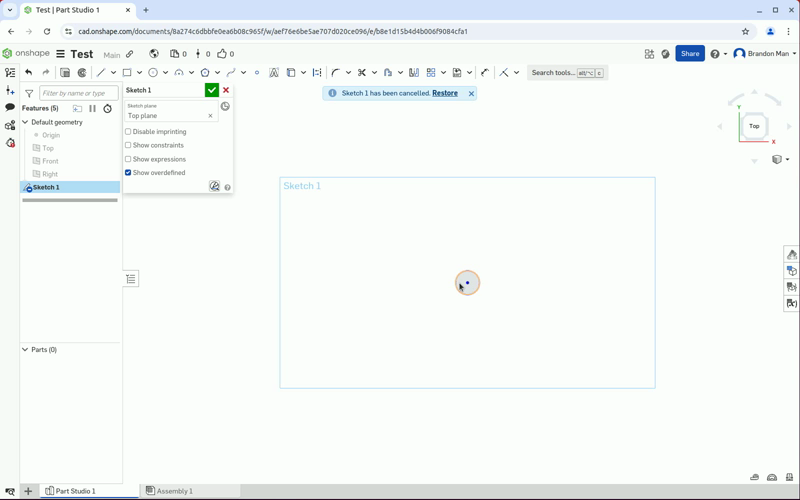
scroll(6)
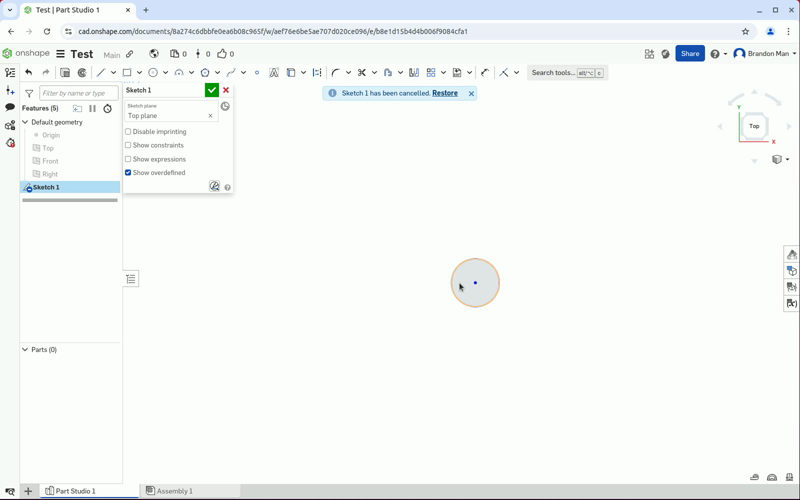
click(459, 282)
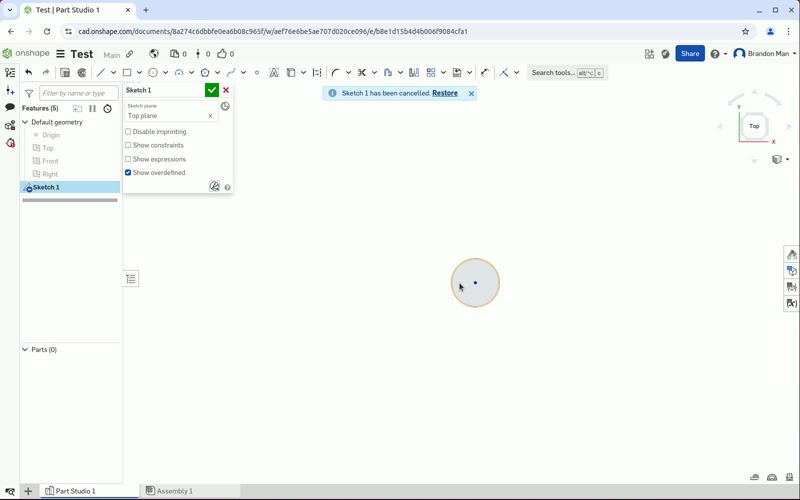
scroll(-6)
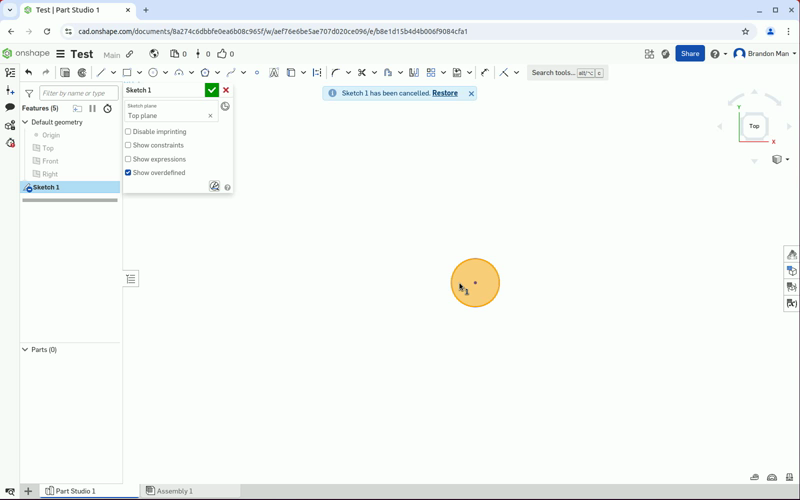
scroll(-6)
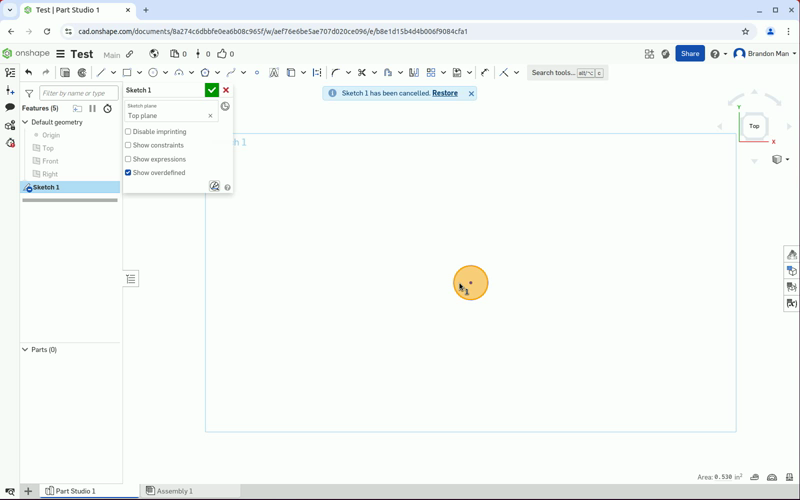
scroll(-6)
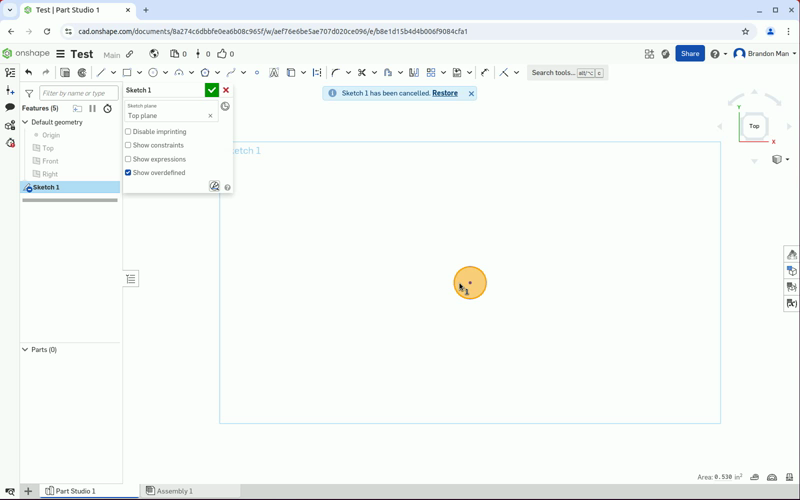
scroll(-6)
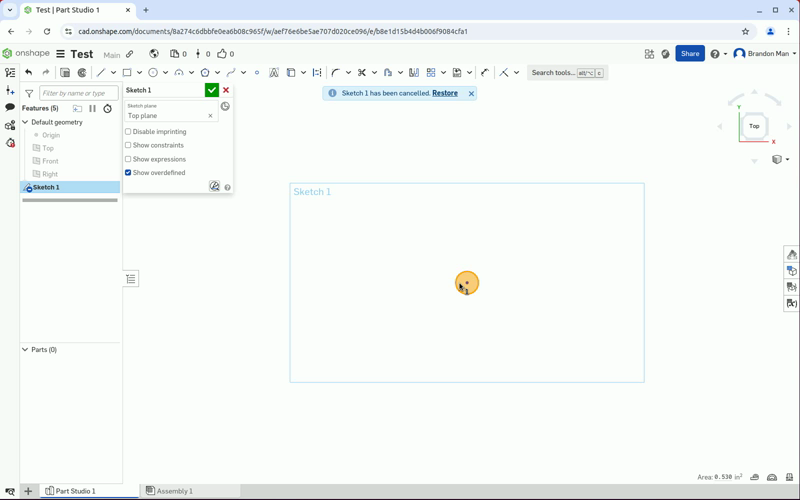
scroll(-6)
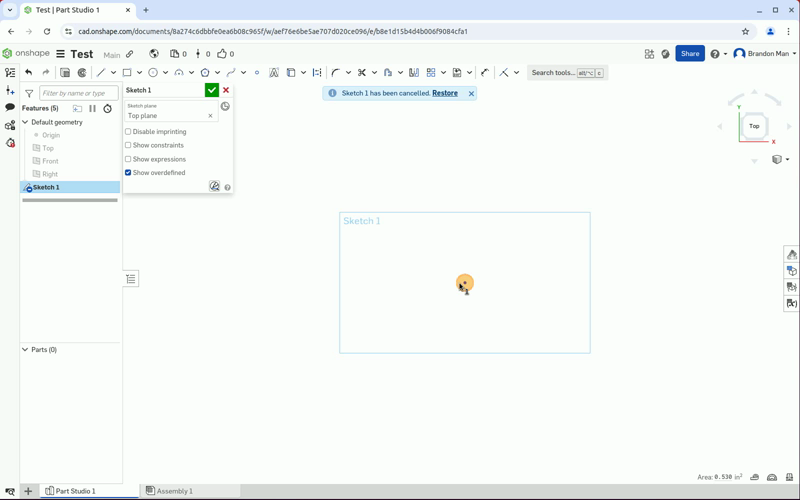
scroll(-6)
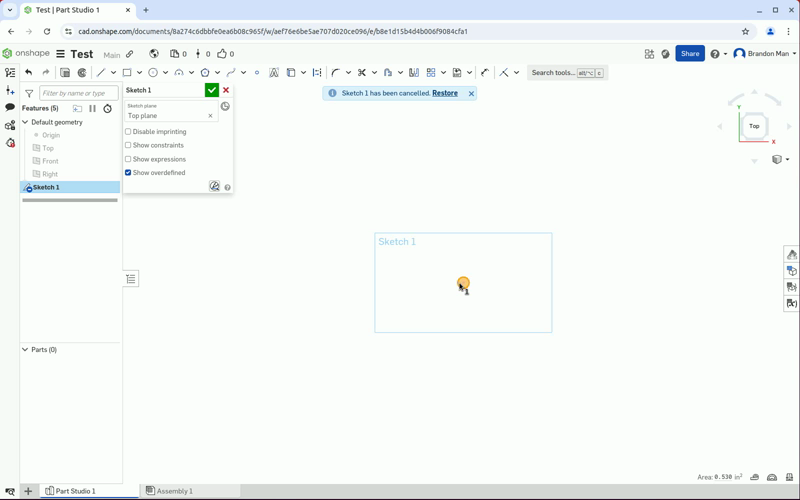
scroll(-6)
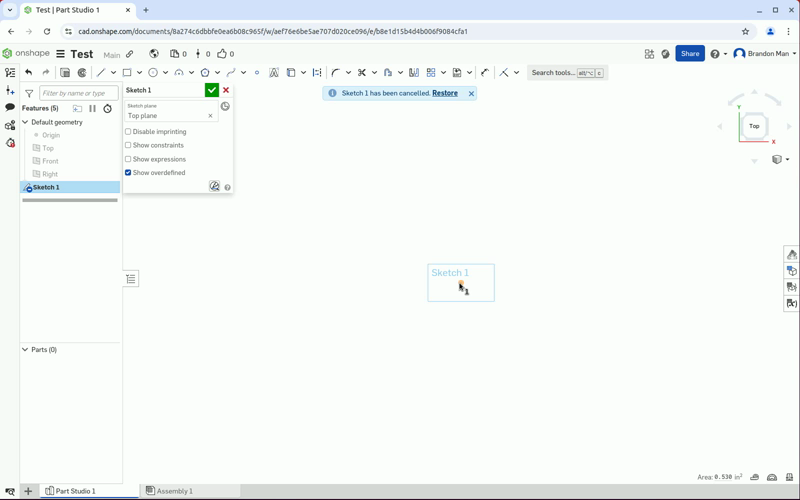
mouse_move(73, 352)
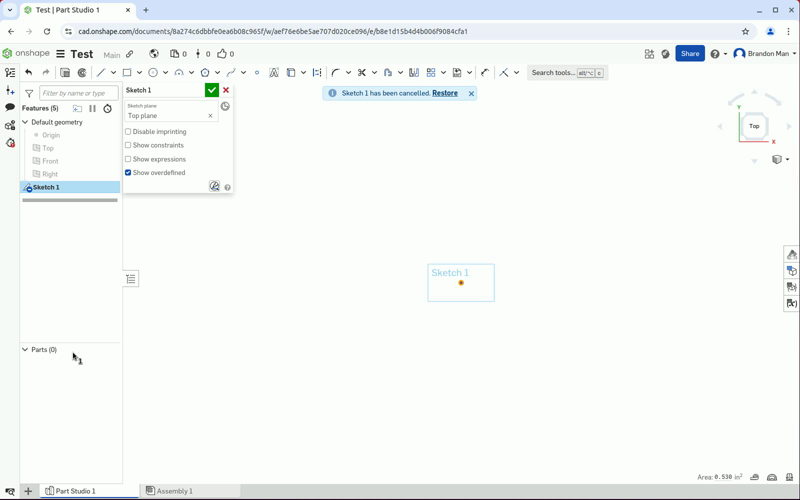
key(shift+y)
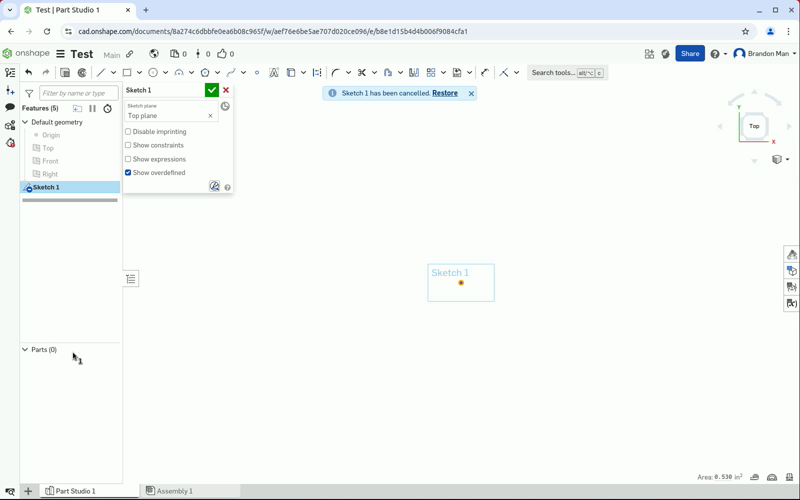
key(shift+e)
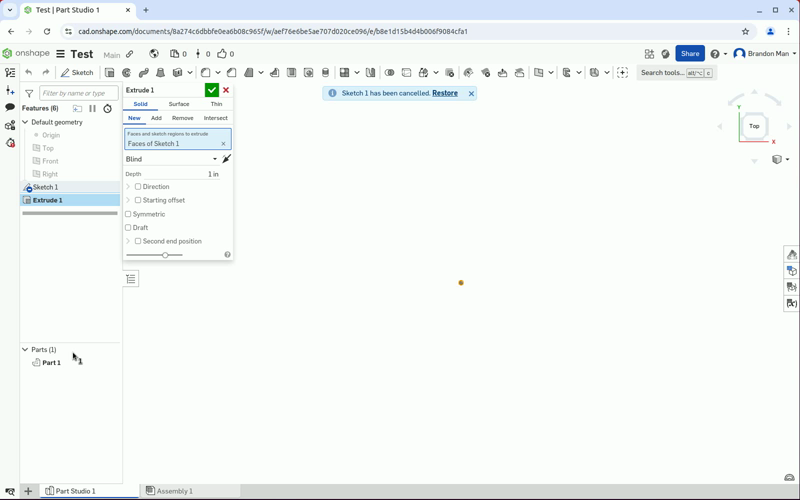
mouse_move(143, 106)
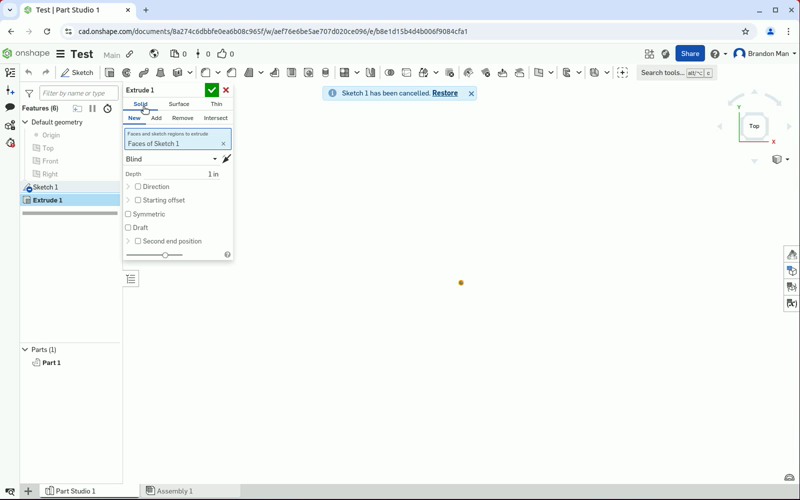
click(143, 106)
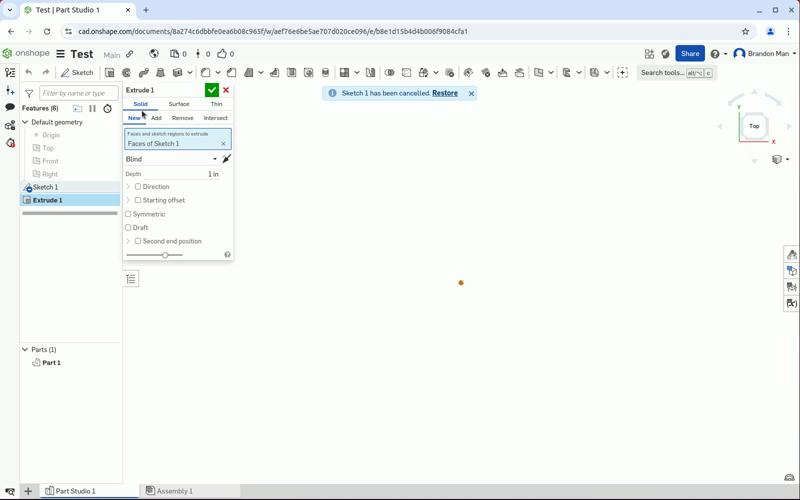
mouse_move(137, 120)
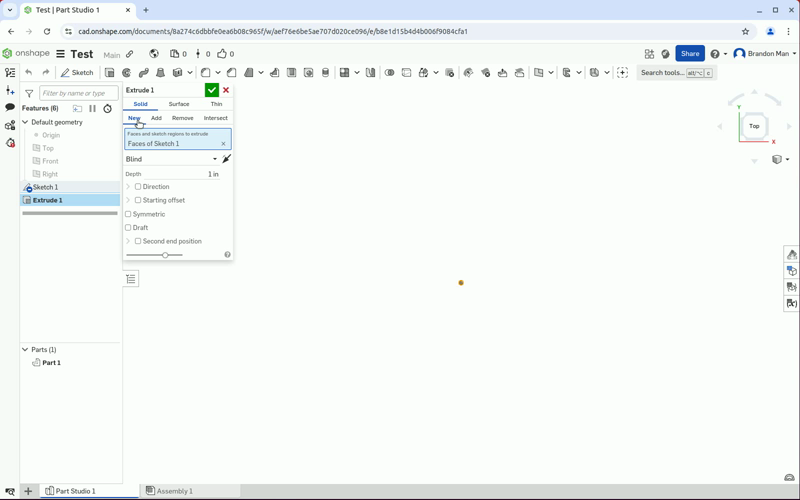
click(137, 120)
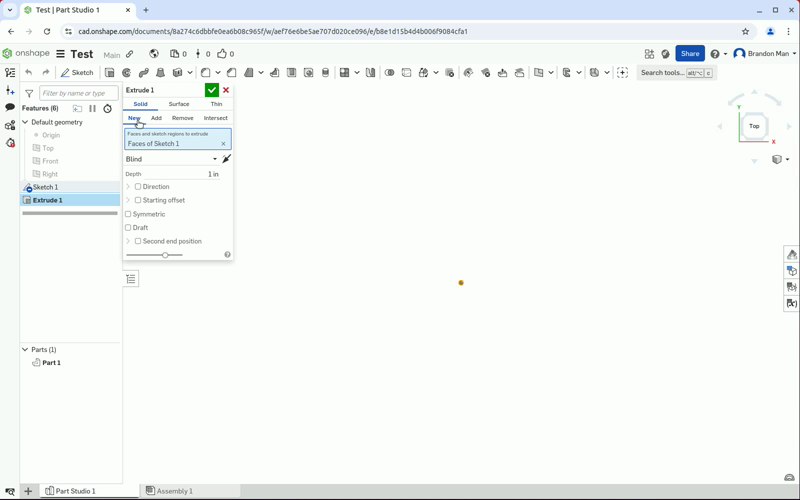
key(tab, 4)
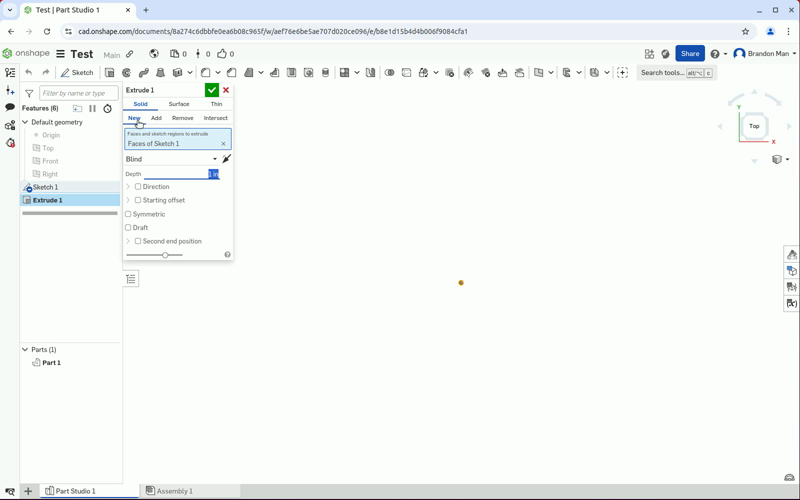
text(-19.979)
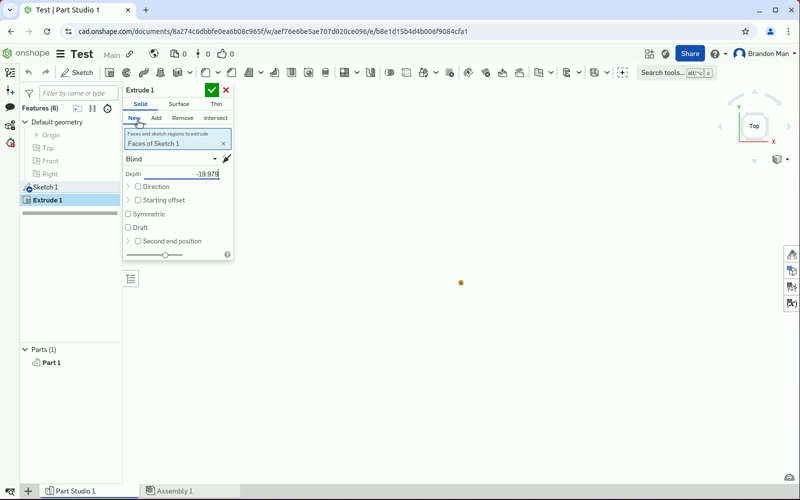
key(enter)
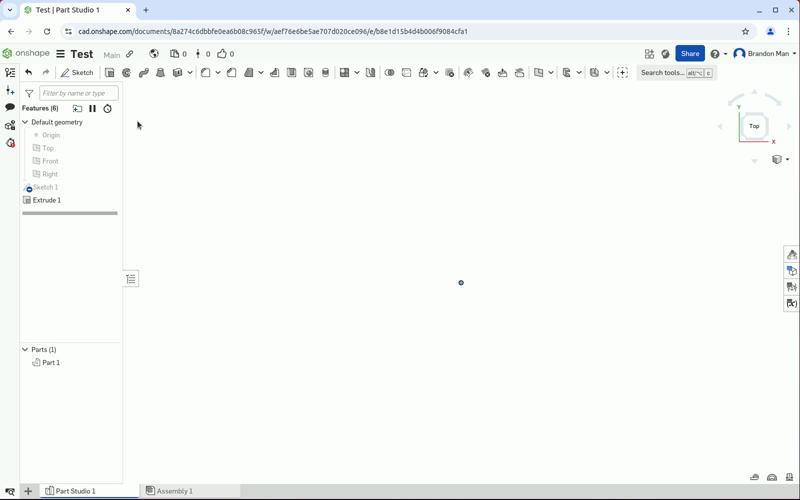
key(shift+h)
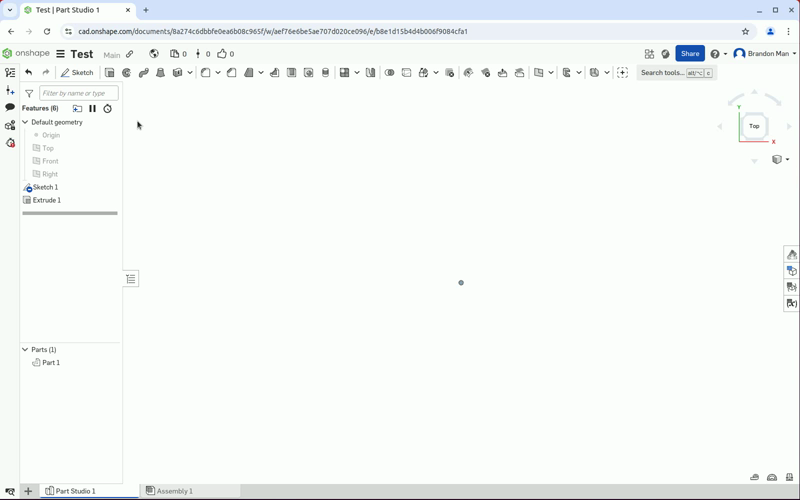
key(shift+h)
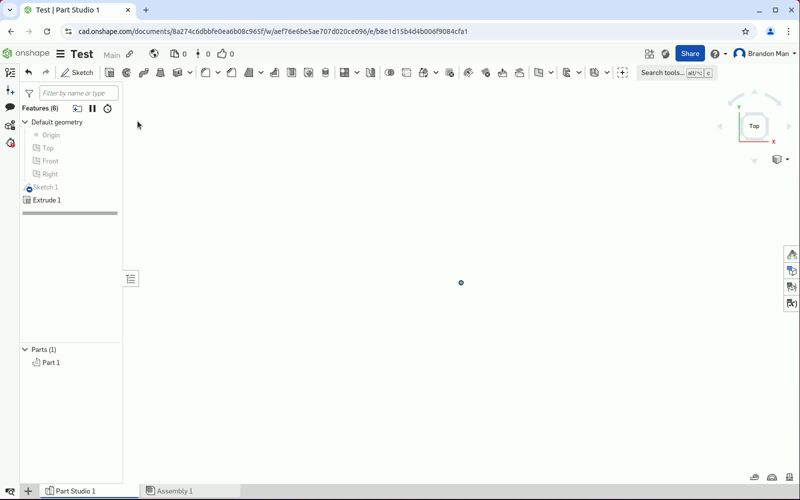
mouse_move(73, 189)
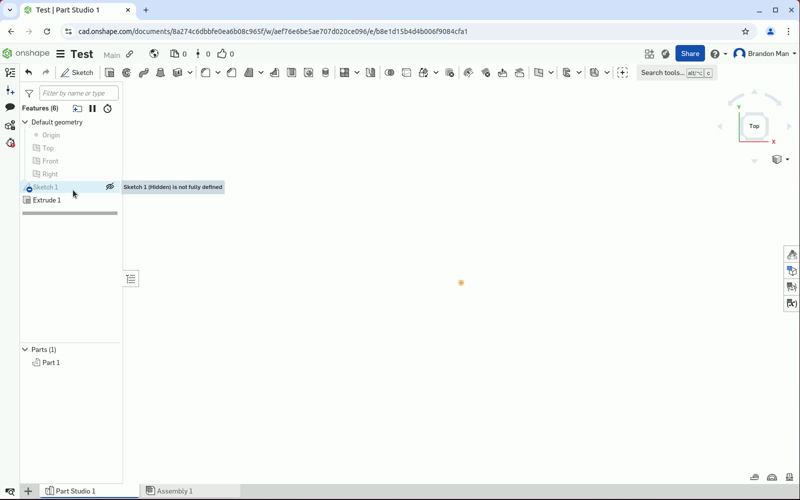
click(73, 189)
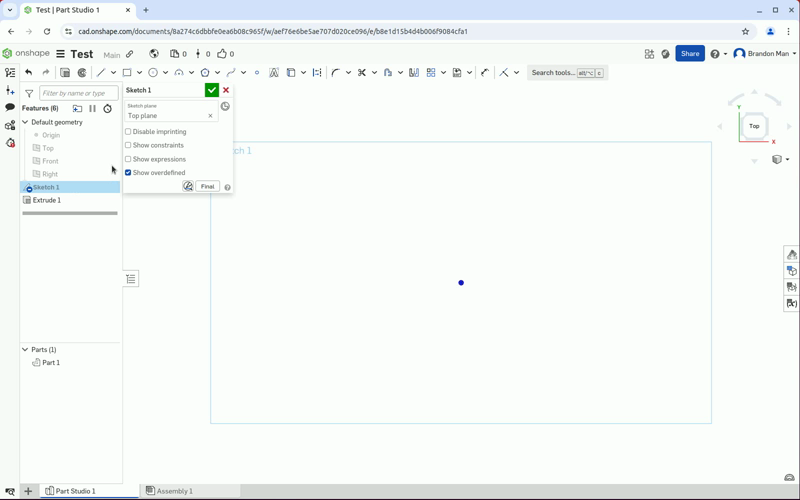
mouse_move(229, 92)
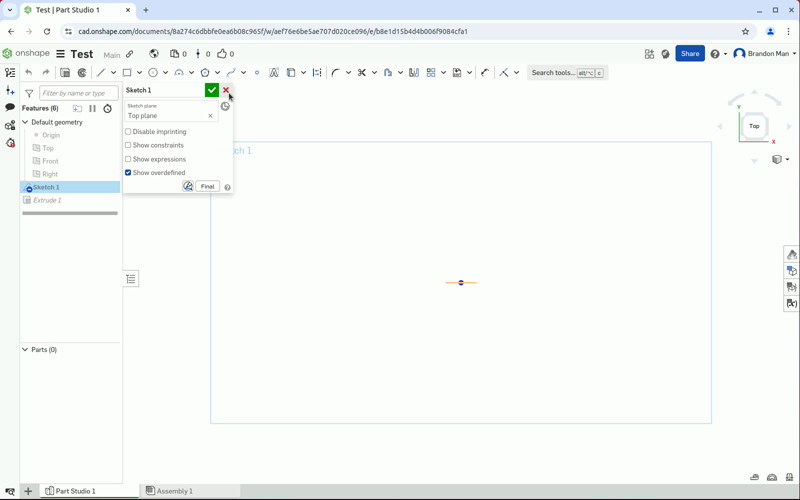
click(229, 92)
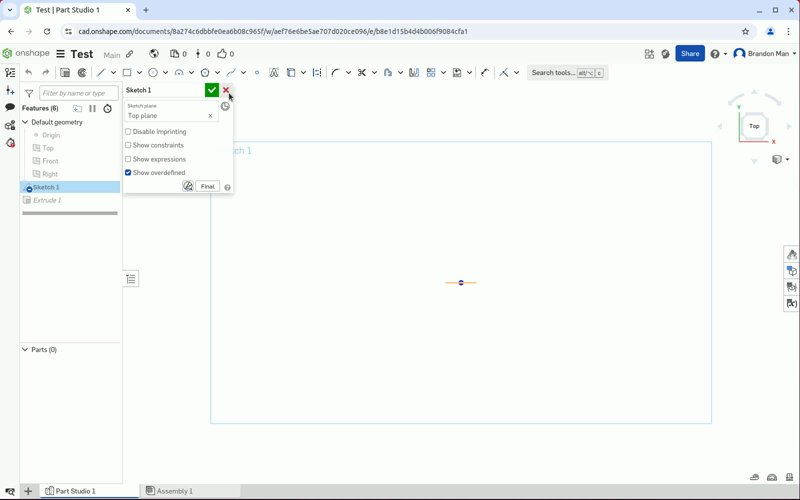
key(shift+s)
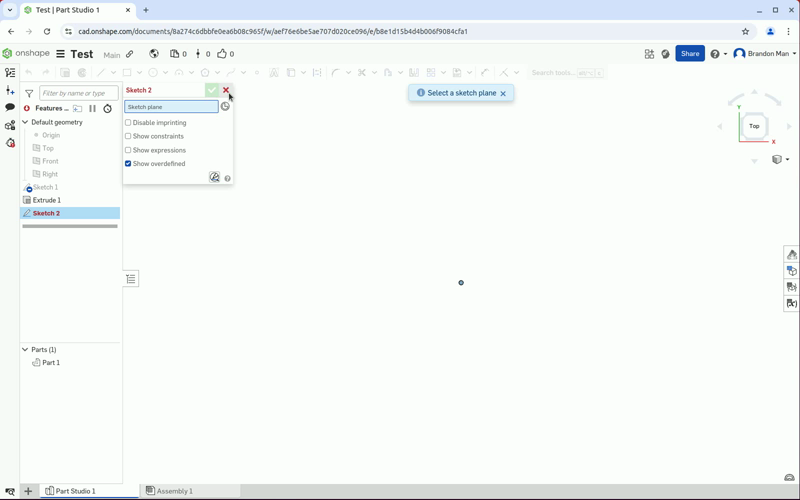
mouse_move(73, 150)
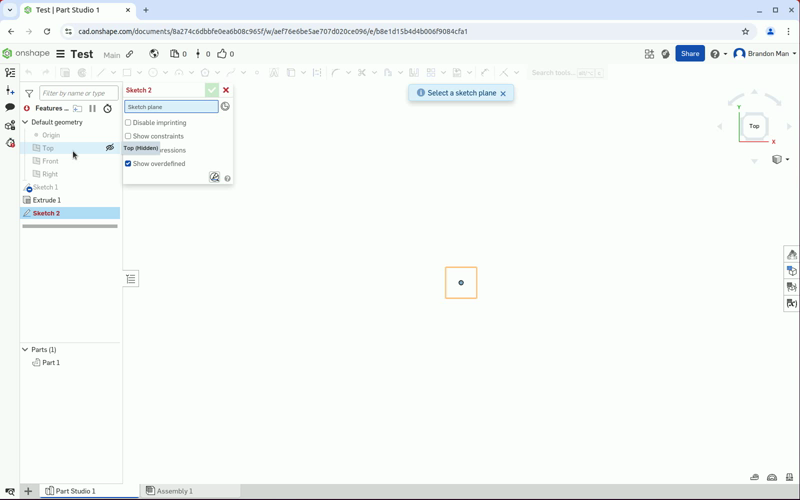
click(73, 150)
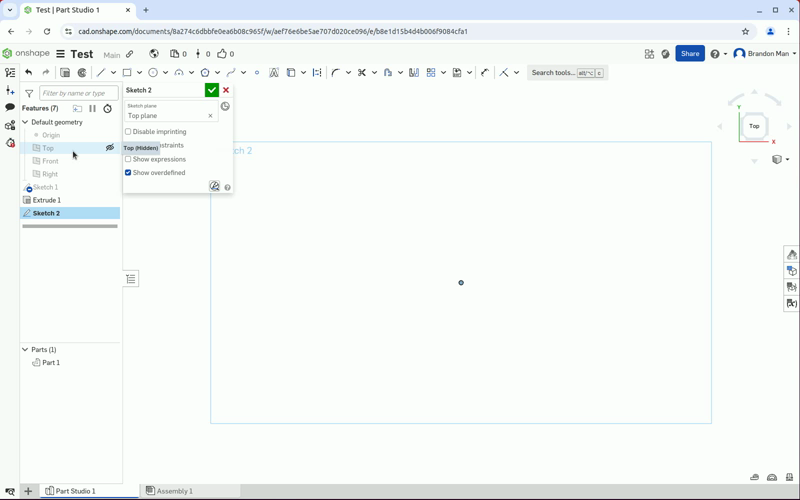
mouse_move(73, 352)
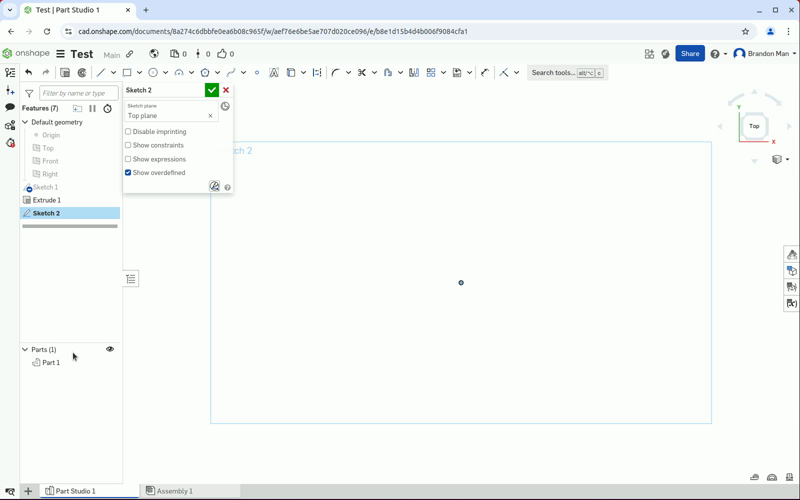
key(y)
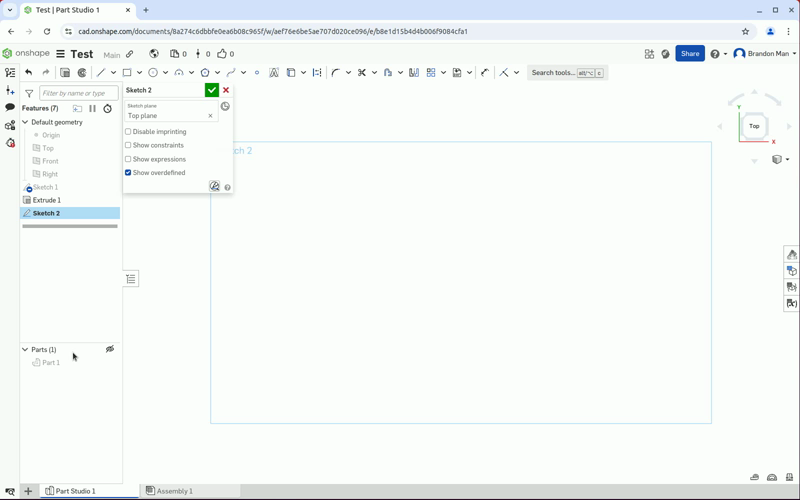
key(c)
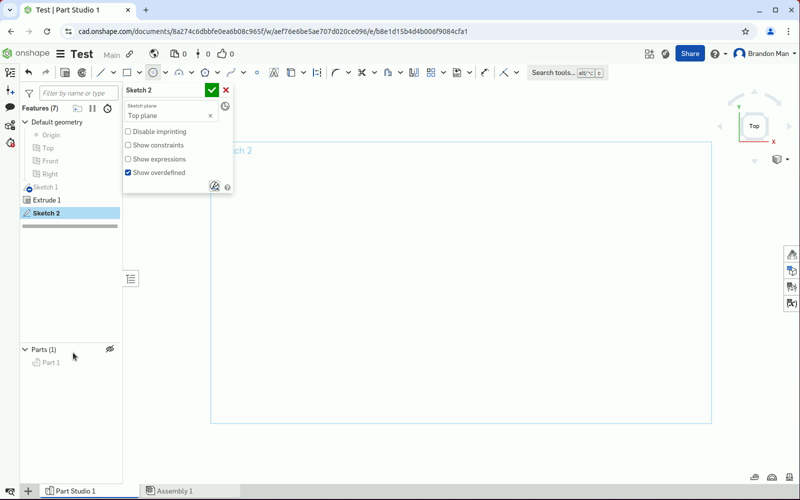
key_down(shift)
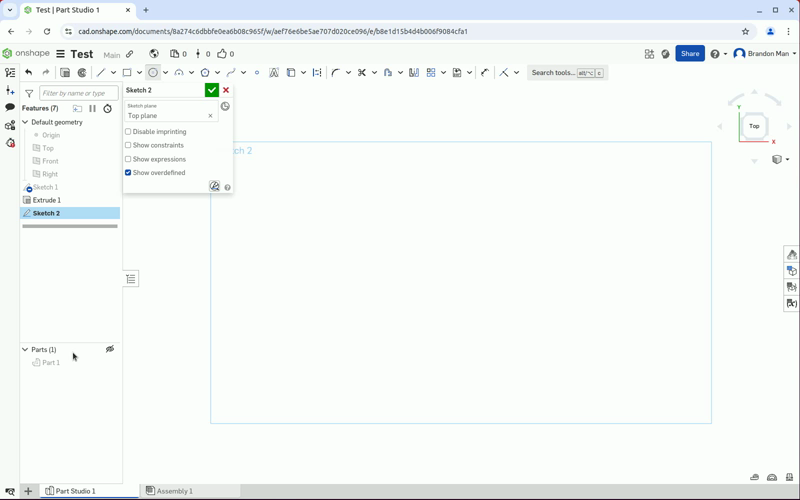
mouse_move(350, 282)
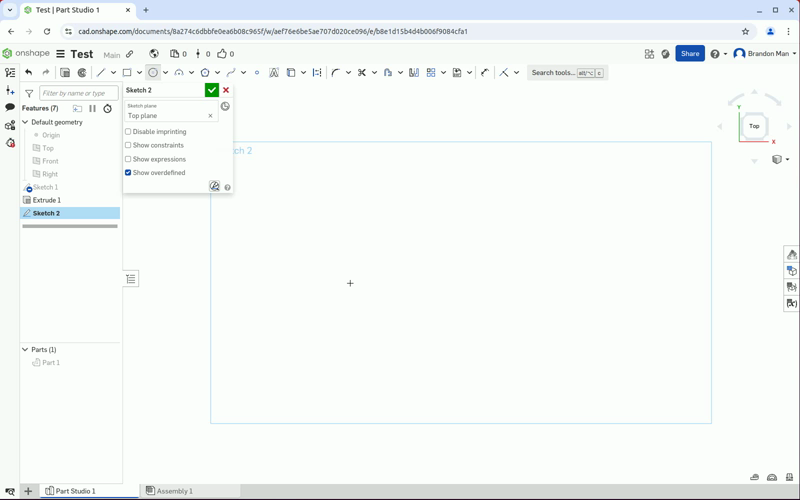
click(350, 282)
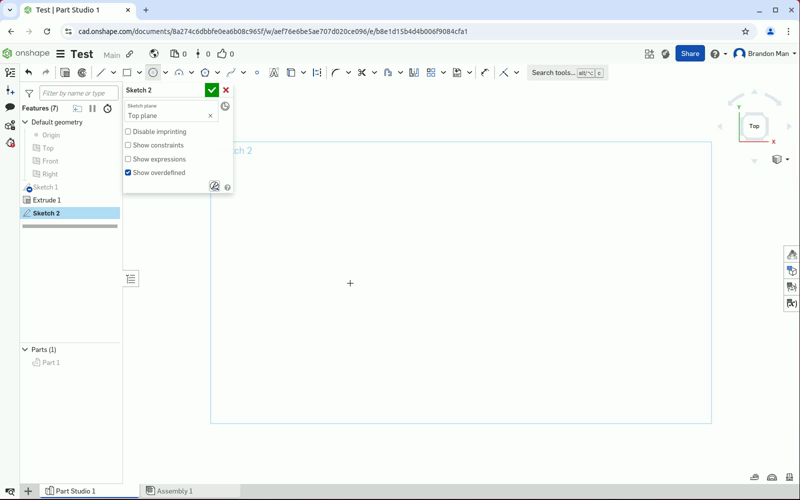
key_up(shift)
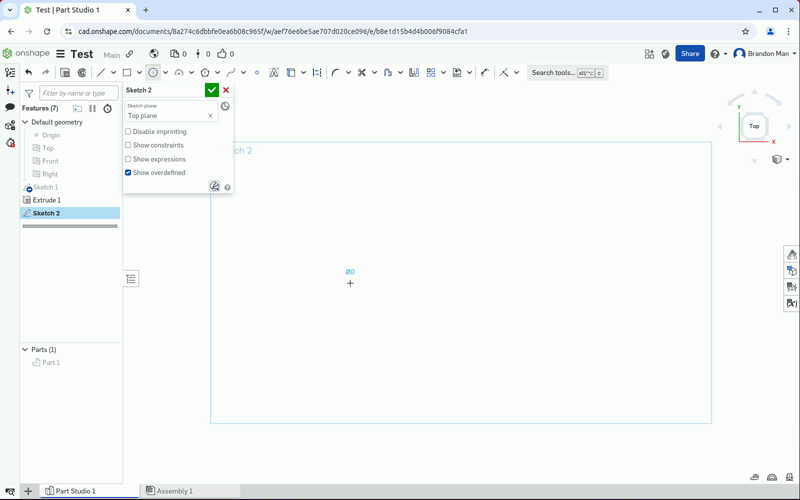
mouse_move(351, 282)
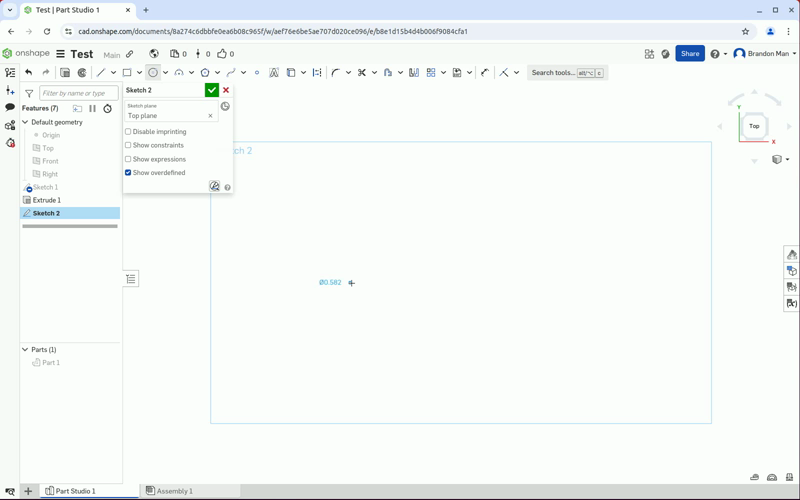
scroll(6)
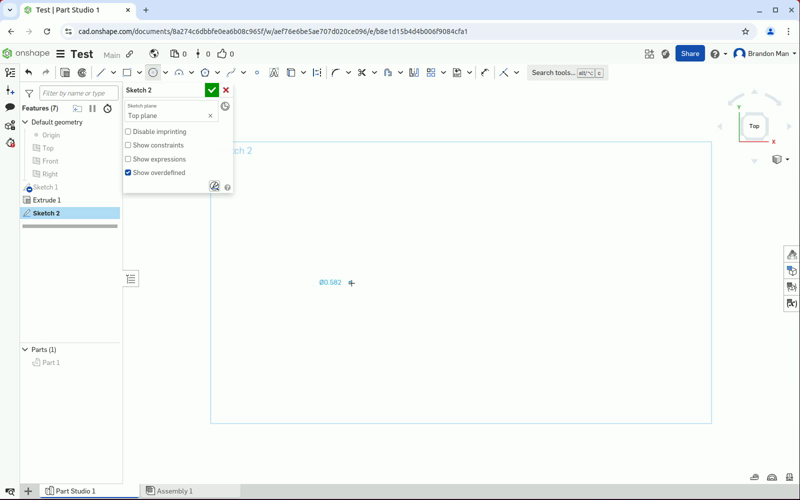
scroll(6)
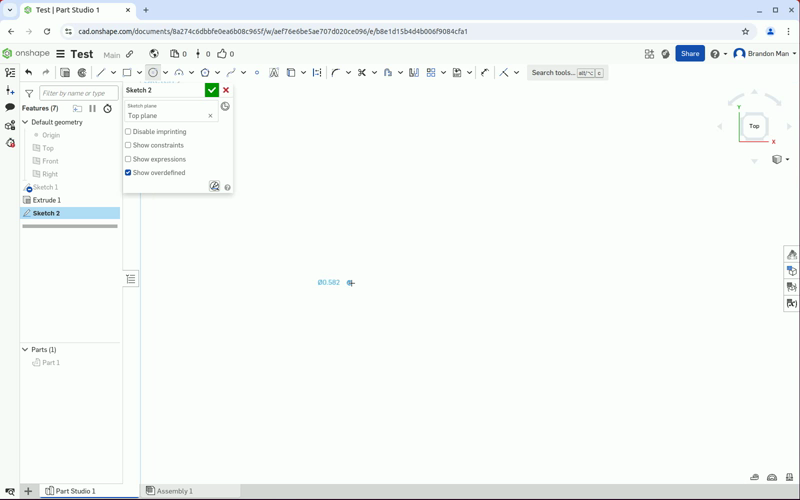
scroll(6)
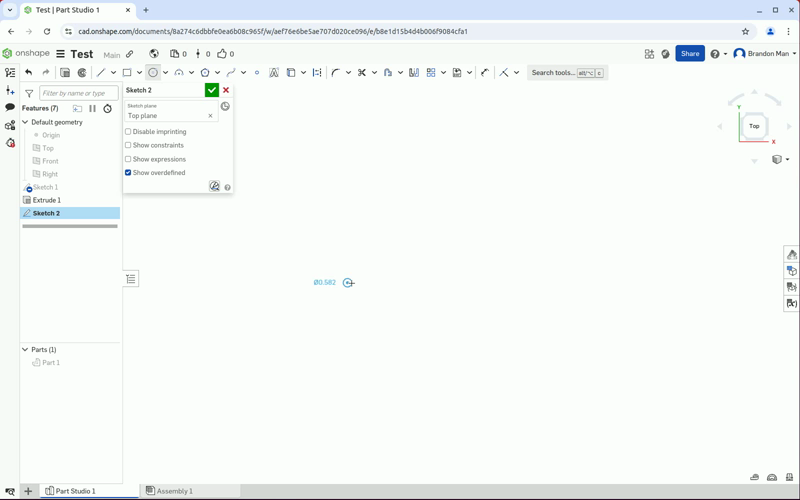
scroll(6)
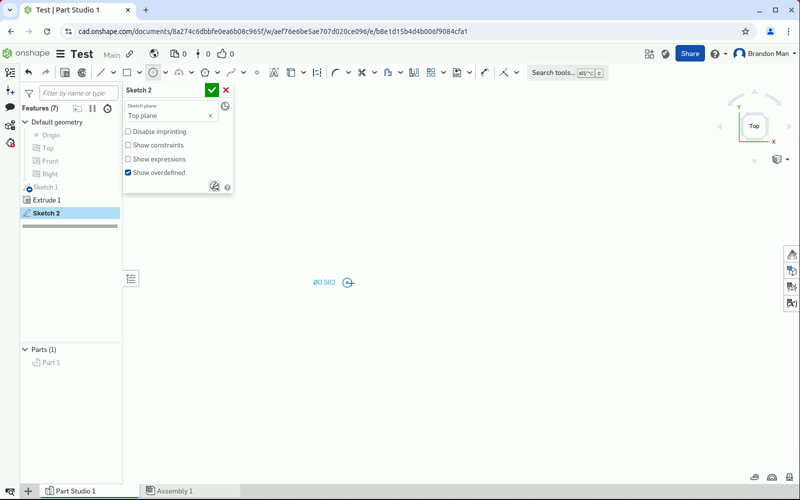
scroll(6)
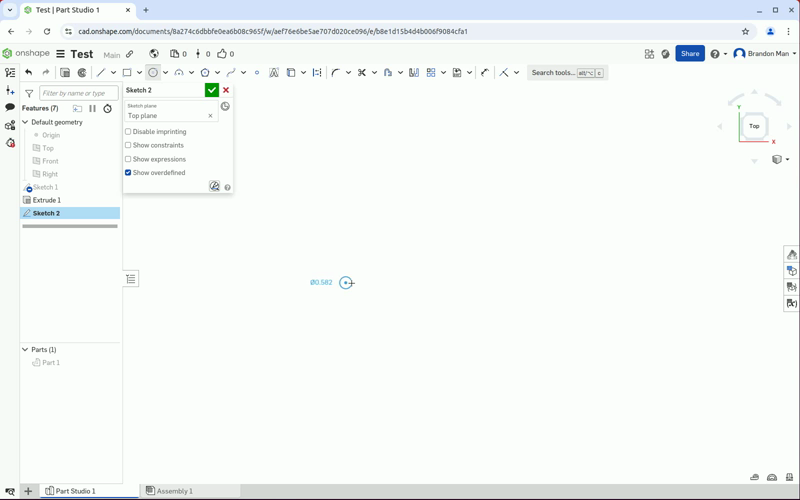
scroll(6)
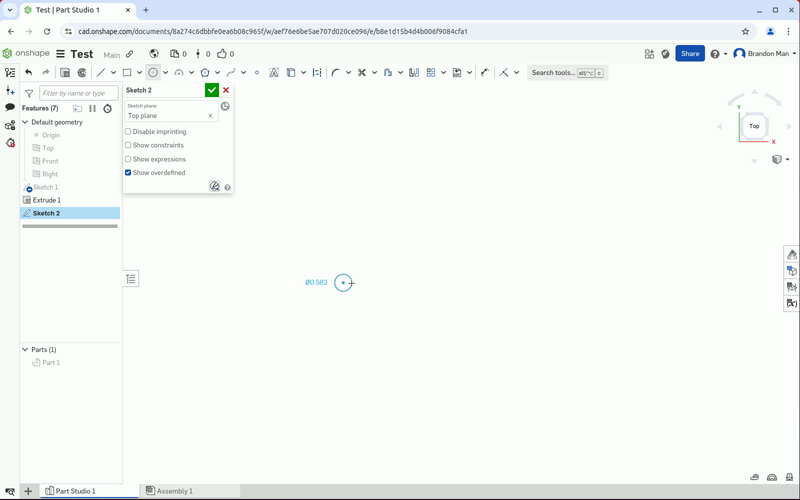
scroll(6)
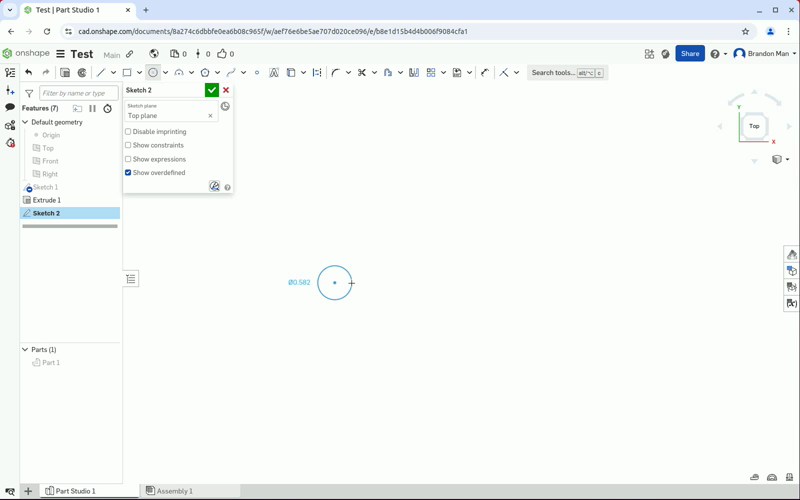
click(351, 282)
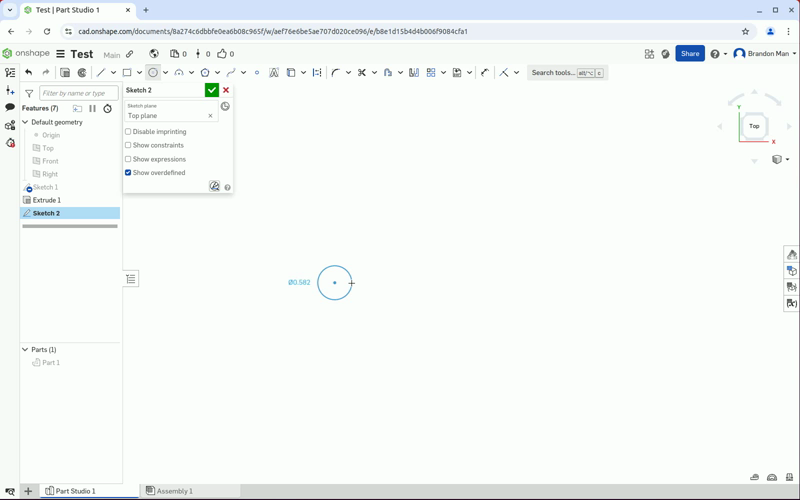
scroll(-6)
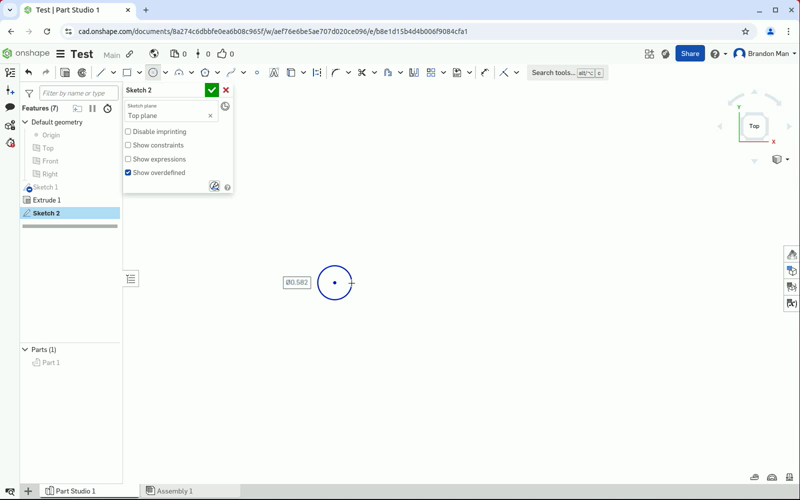
scroll(-6)
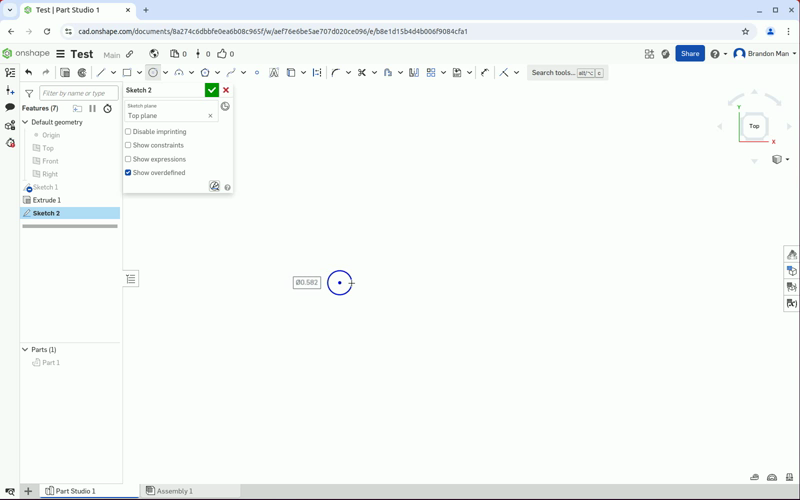
scroll(-6)
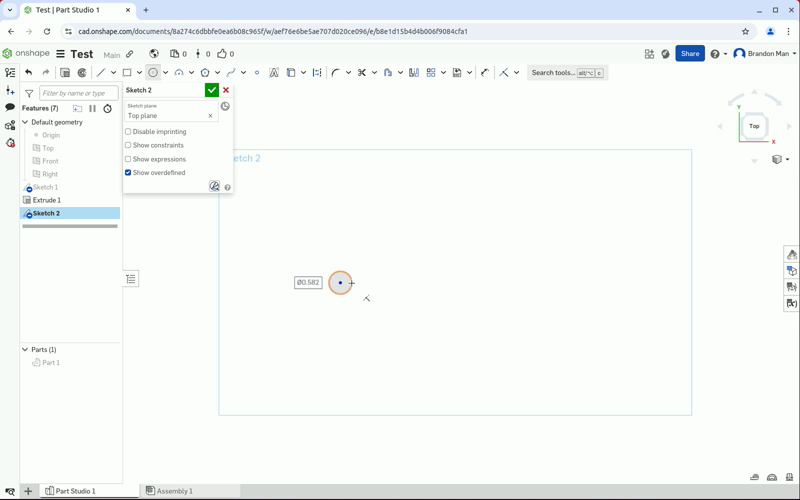
scroll(-6)
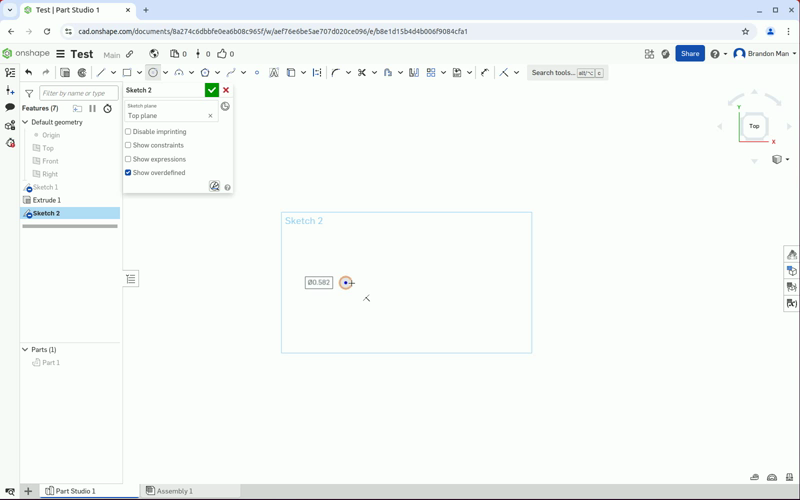
scroll(-6)
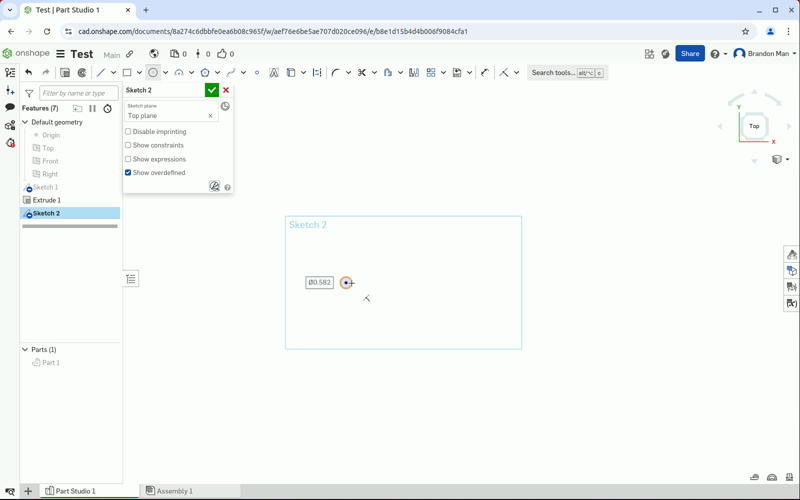
scroll(-6)
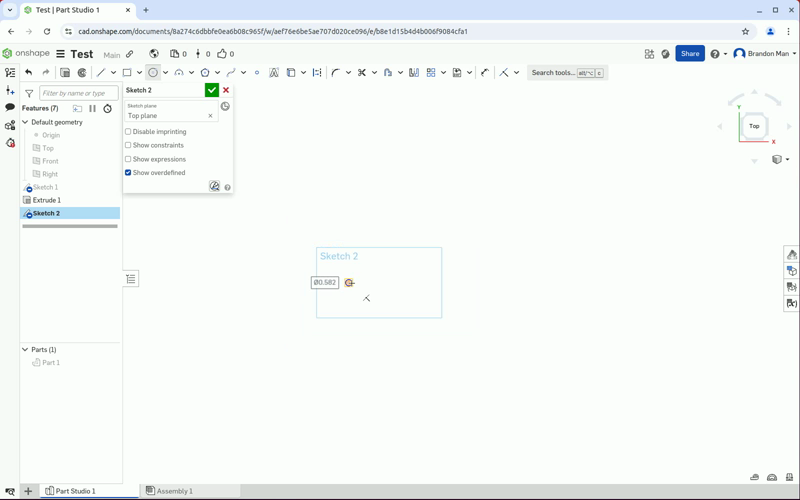
scroll(-6)
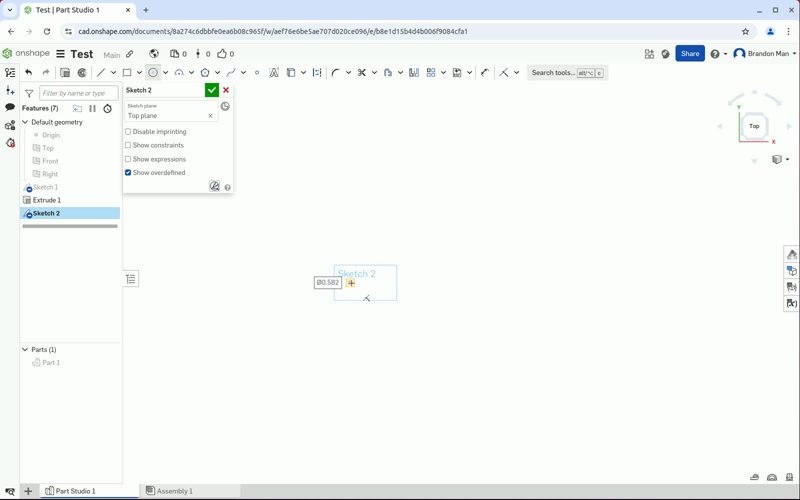
key(esc)
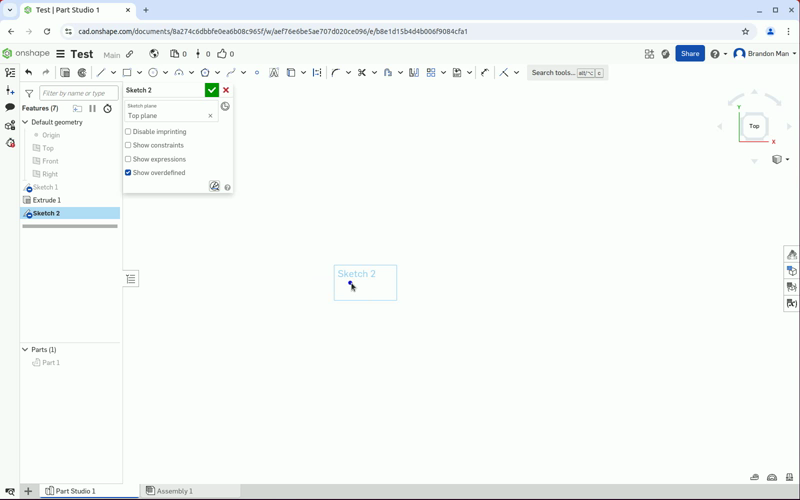
mouse_move(350, 283)
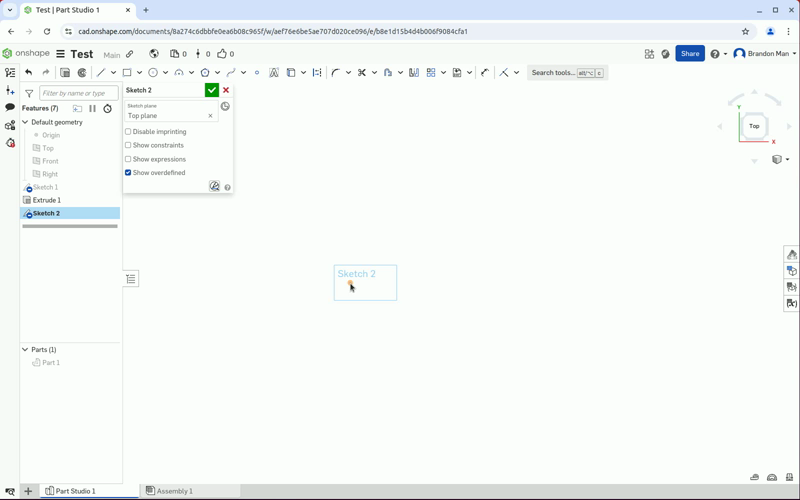
scroll(6)
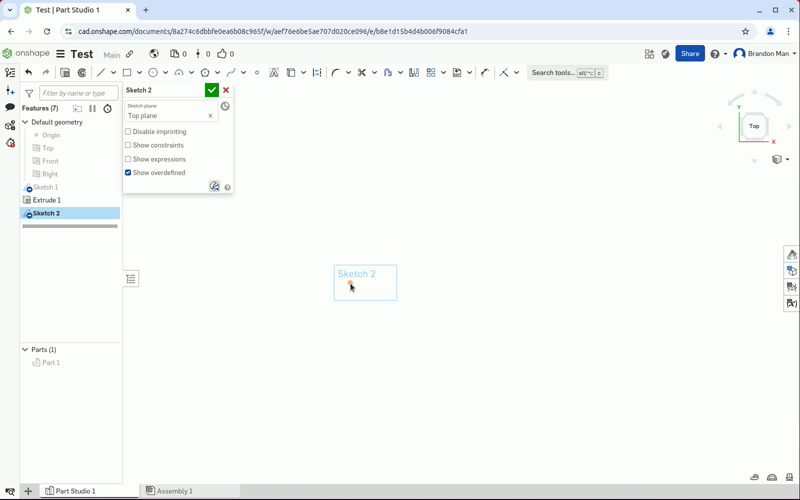
scroll(6)
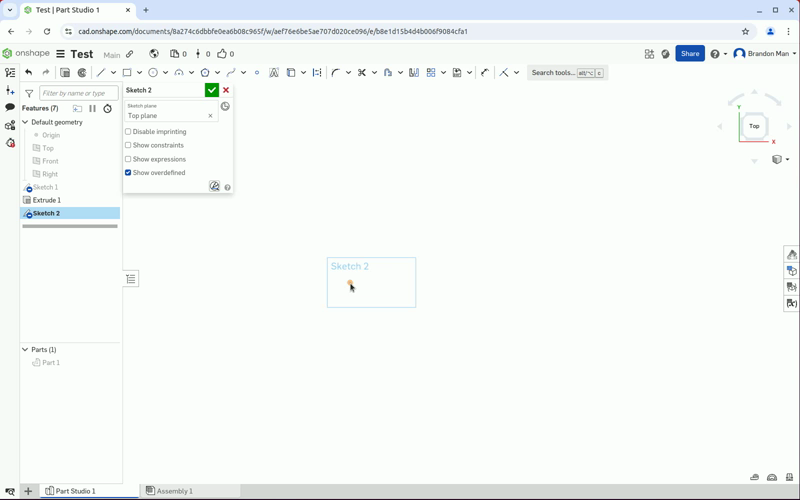
scroll(6)
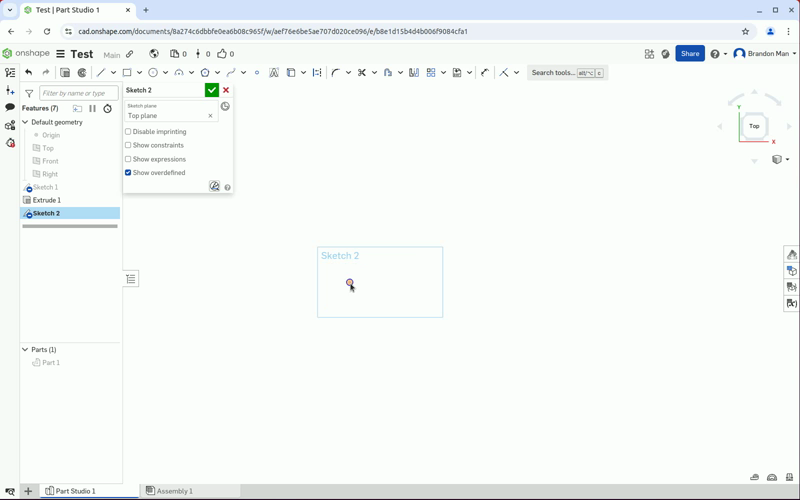
scroll(6)
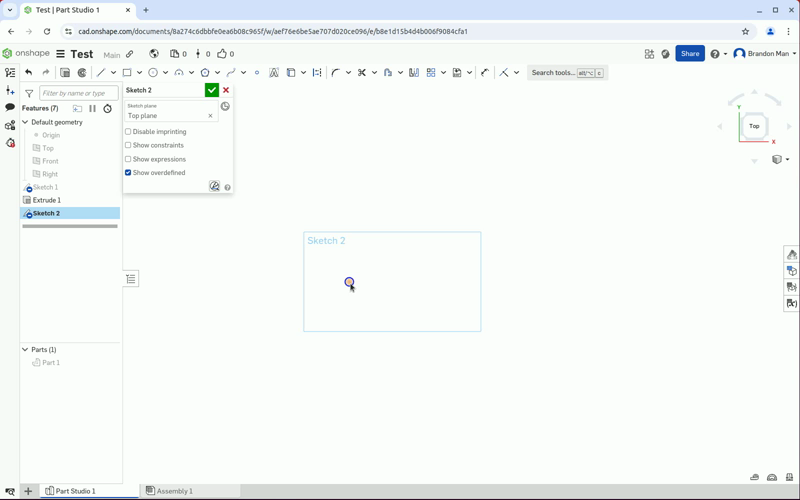
scroll(6)
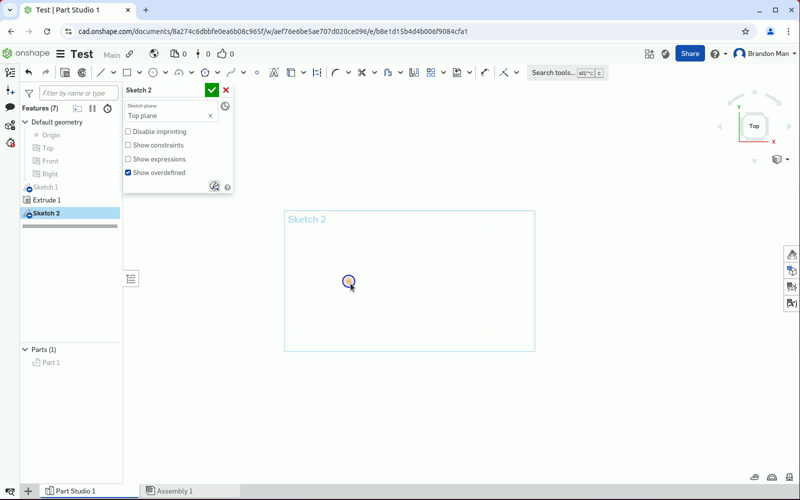
scroll(6)
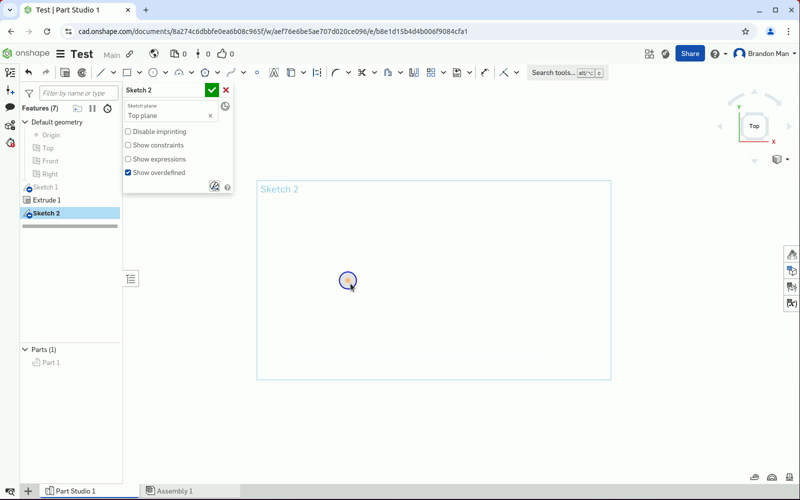
scroll(6)
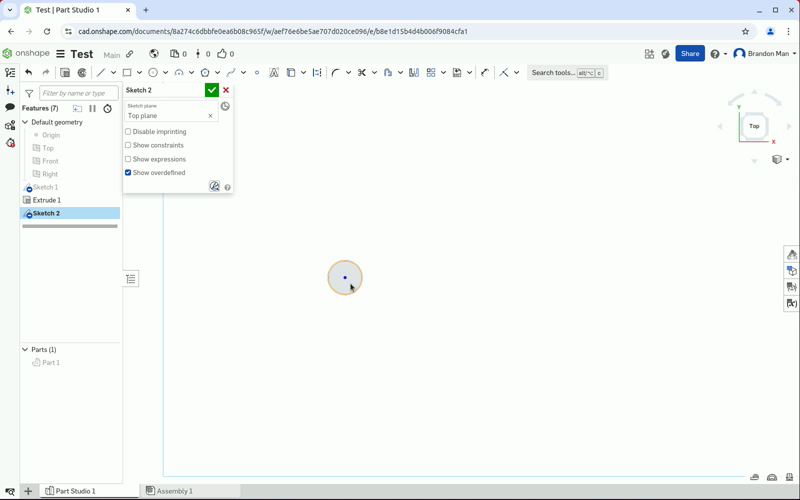
click(350, 283)
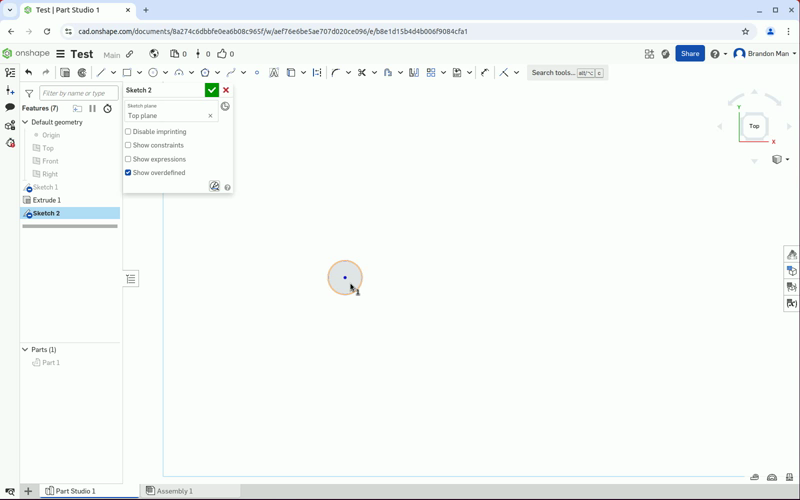
scroll(-6)
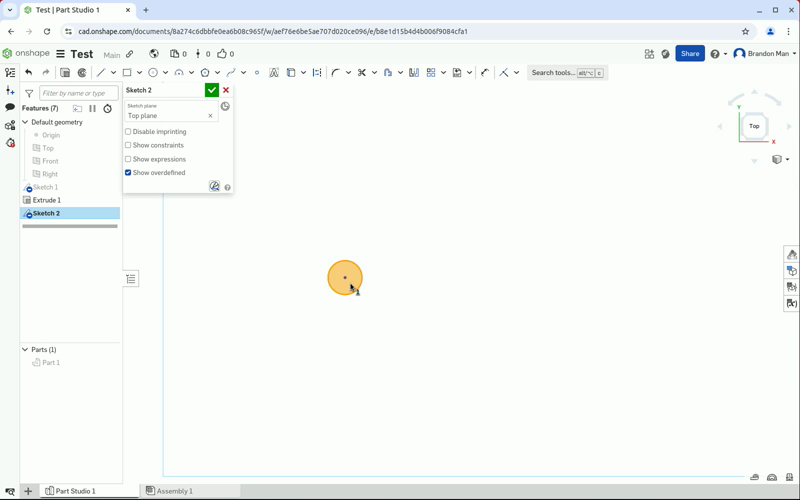
scroll(-6)
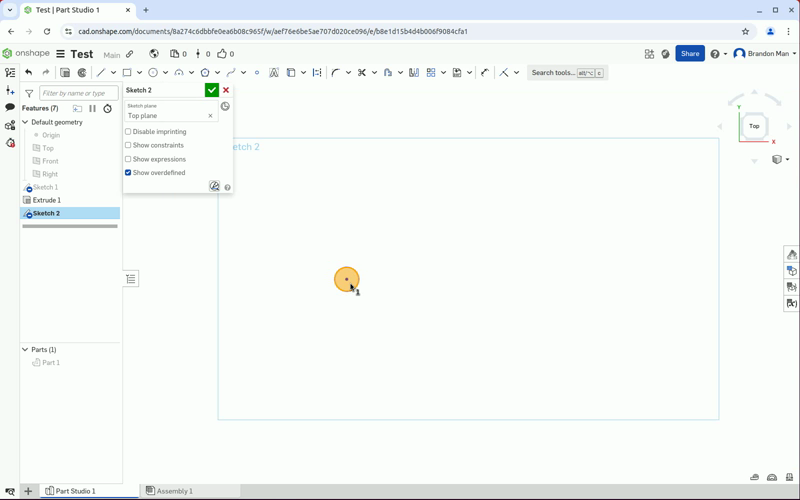
scroll(-6)
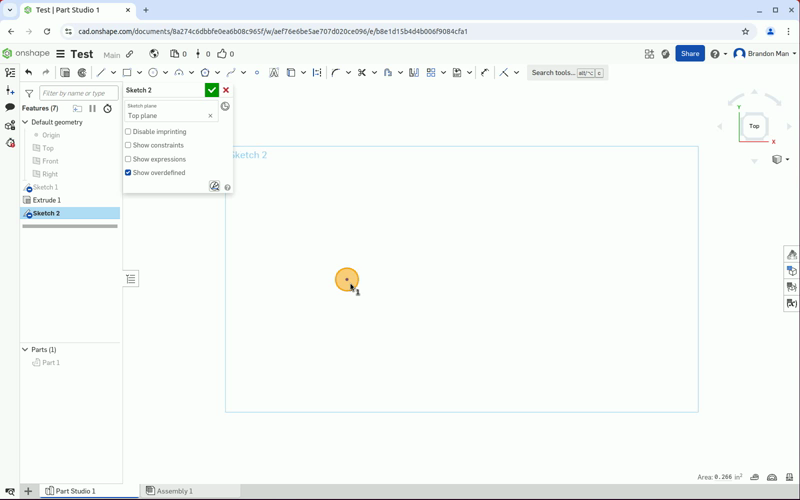
scroll(-6)
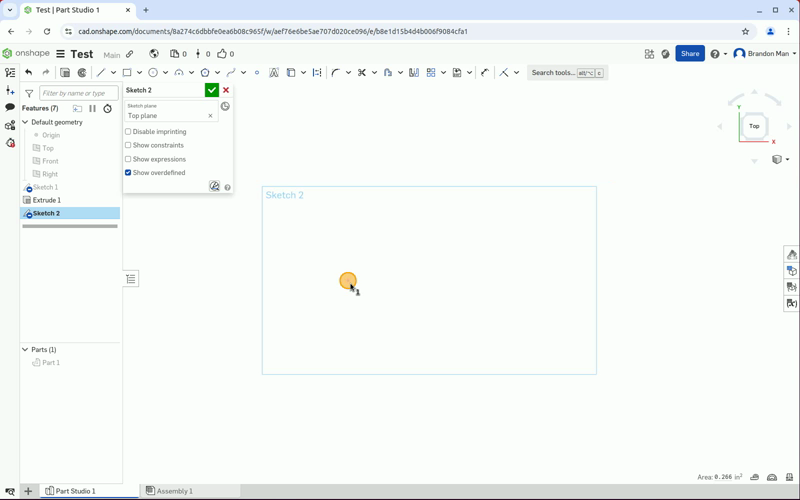
scroll(-6)
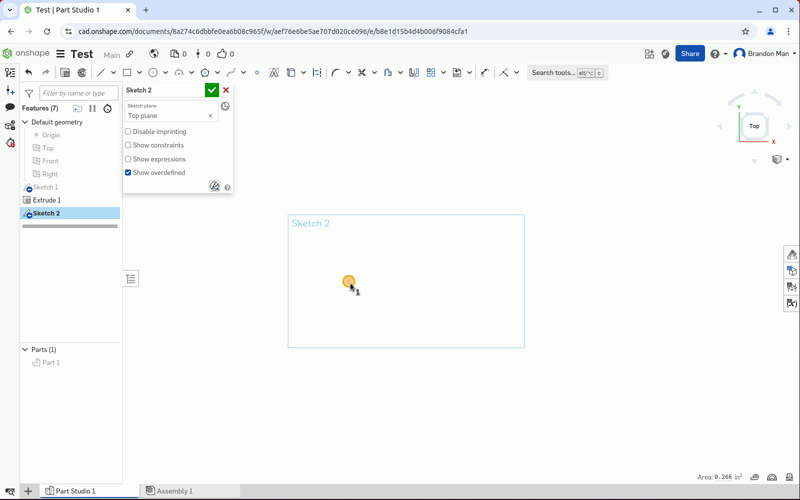
scroll(-6)
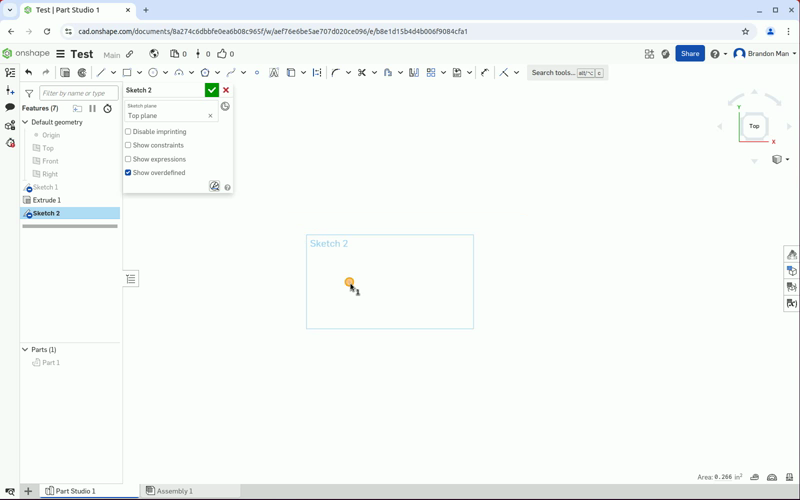
scroll(-6)
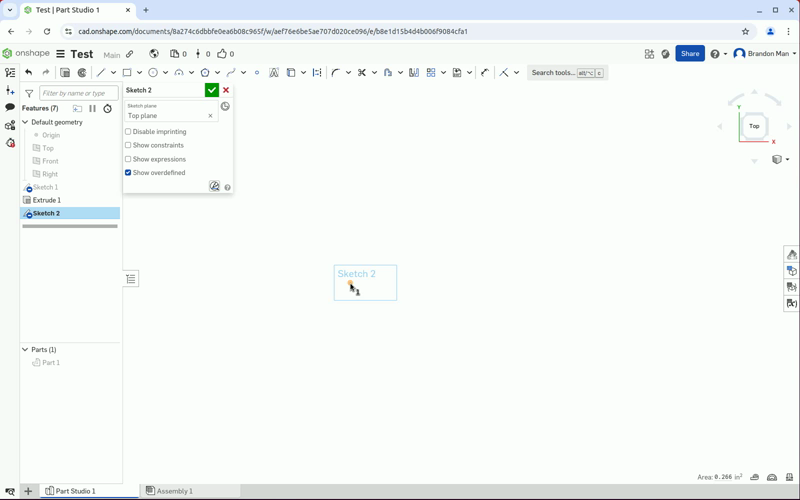
mouse_move(73, 352)
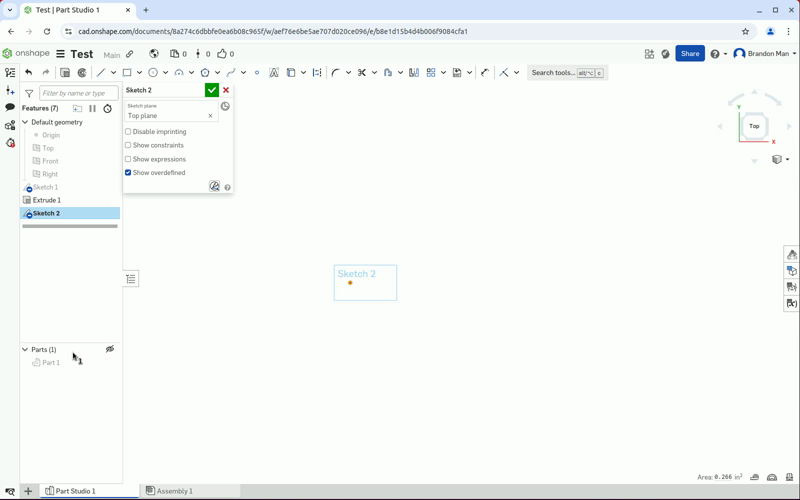
key(shift+y)
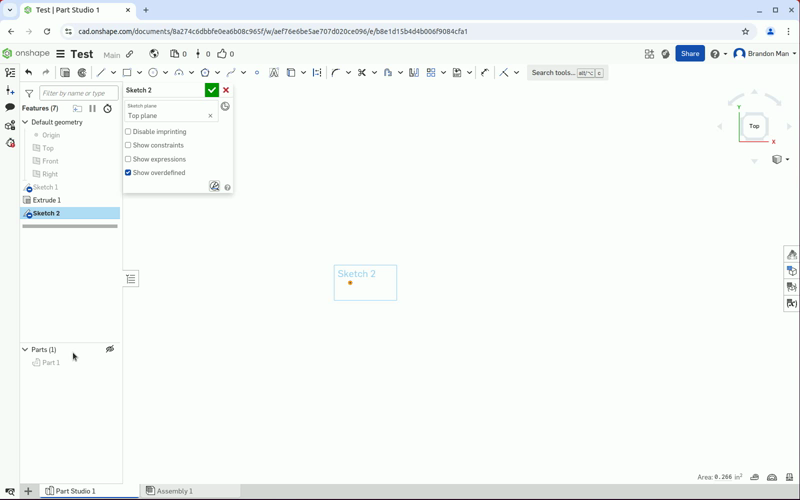
key(shift+e)
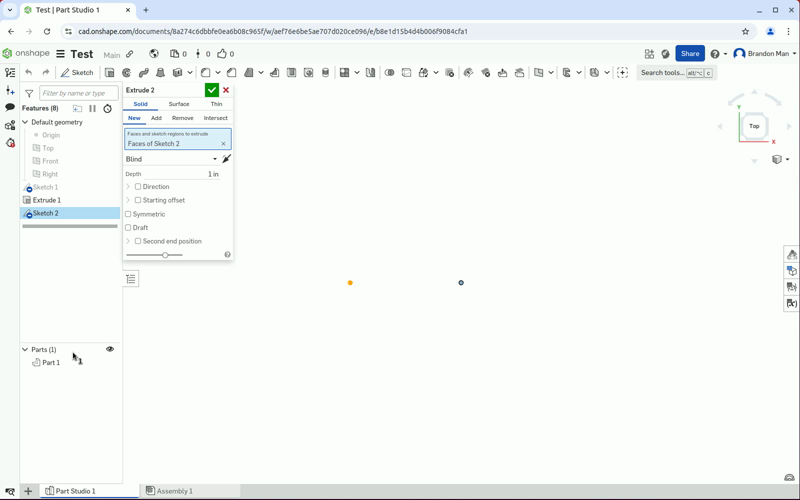
mouse_move(143, 106)
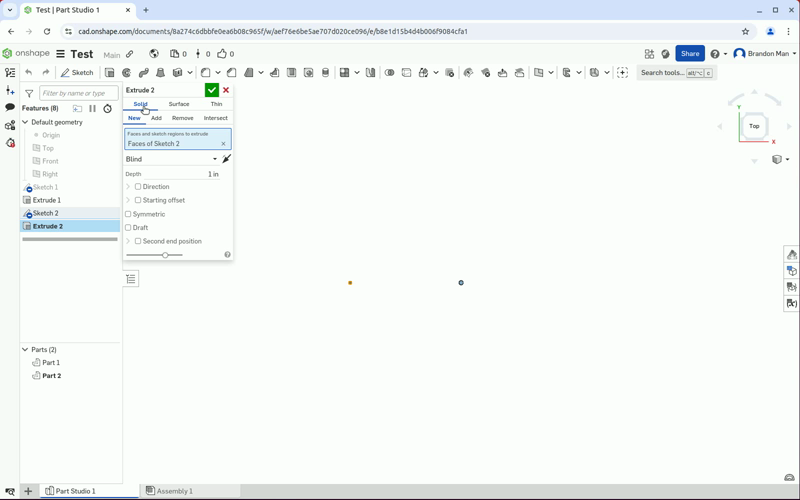
click(143, 106)
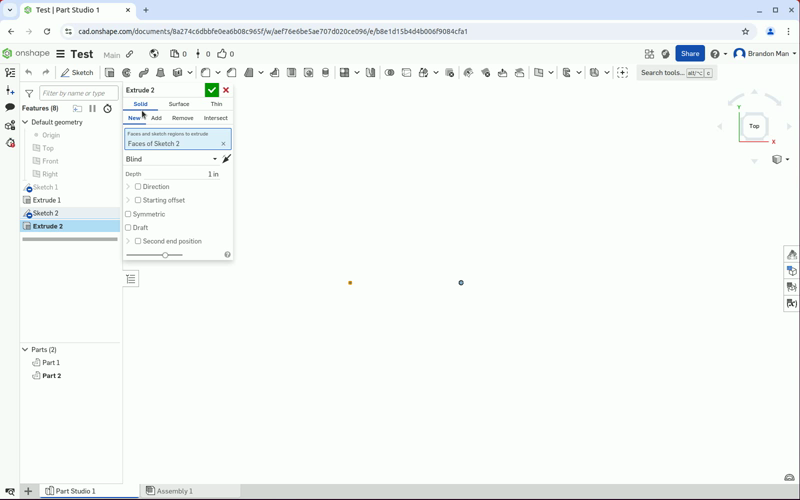
mouse_move(137, 120)
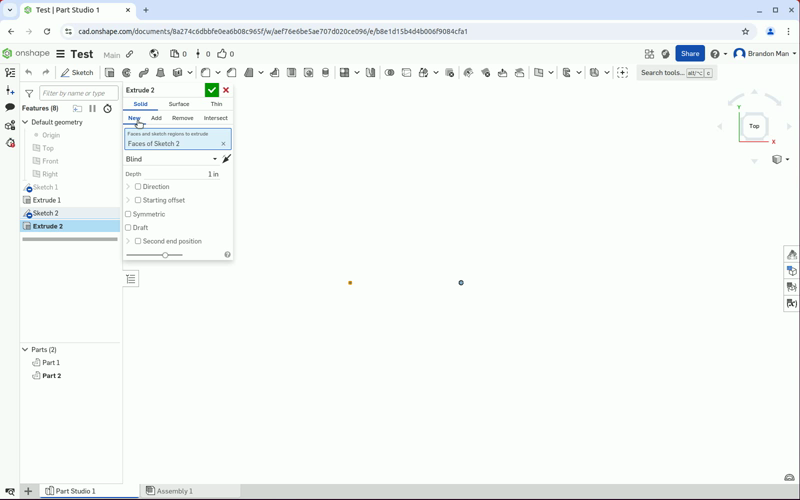
click(137, 120)
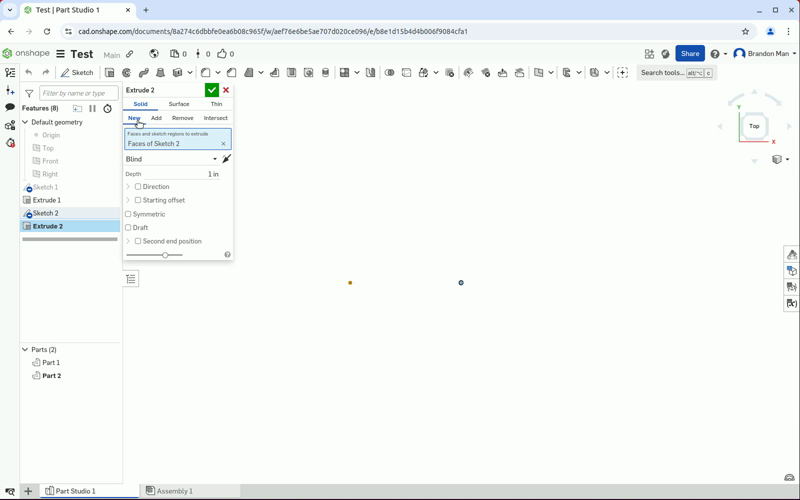
key(tab, 4)
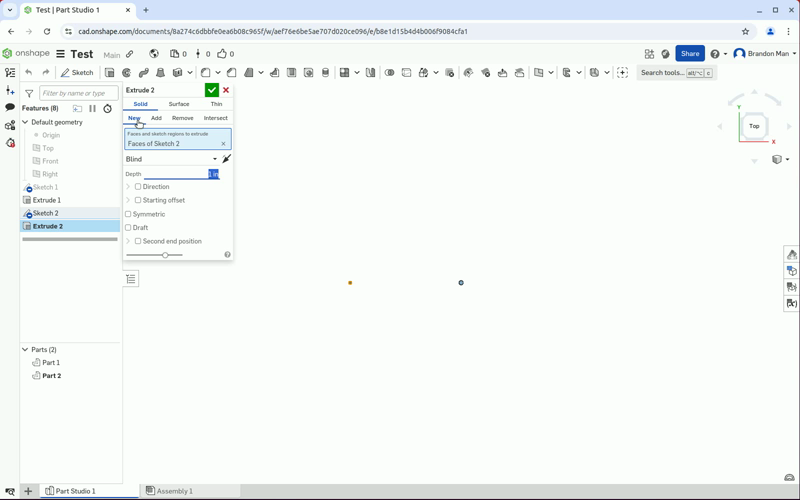
text(-19.979)
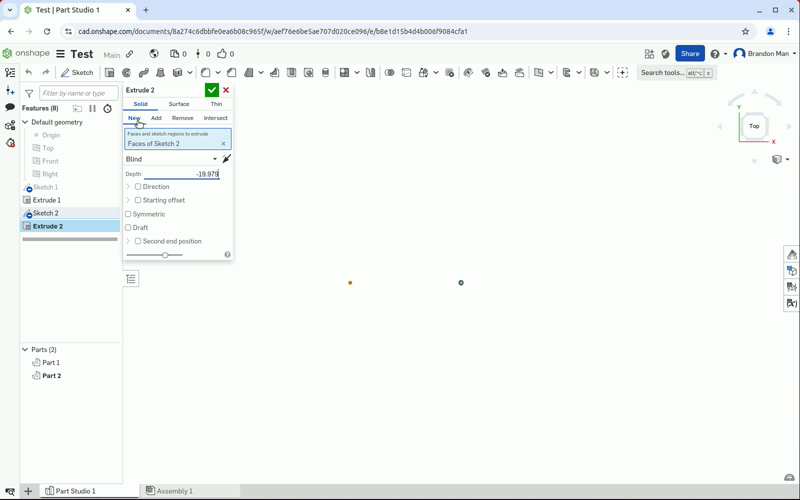
key(enter)
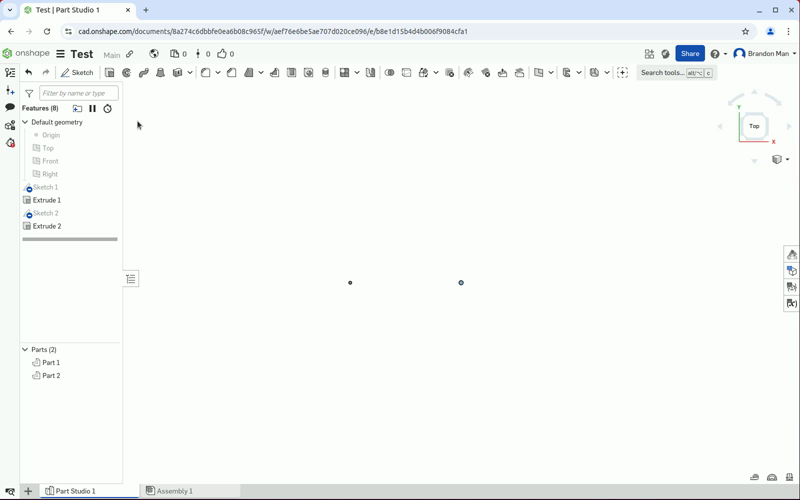
key(shift+h)
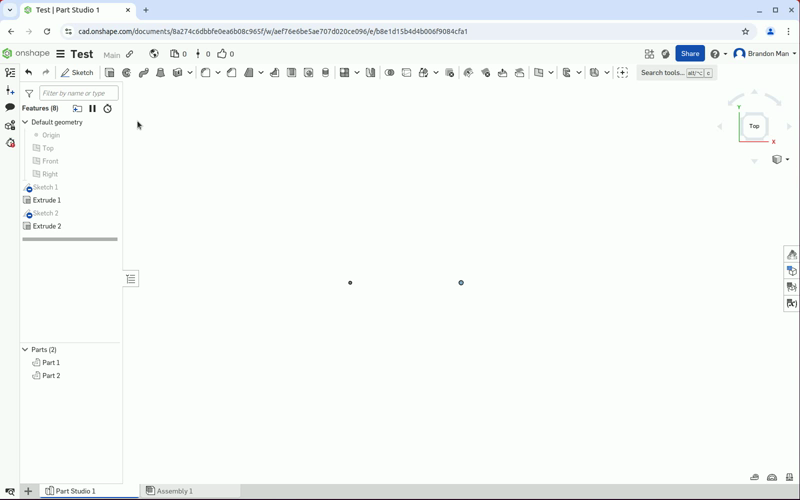
key(shift+h)
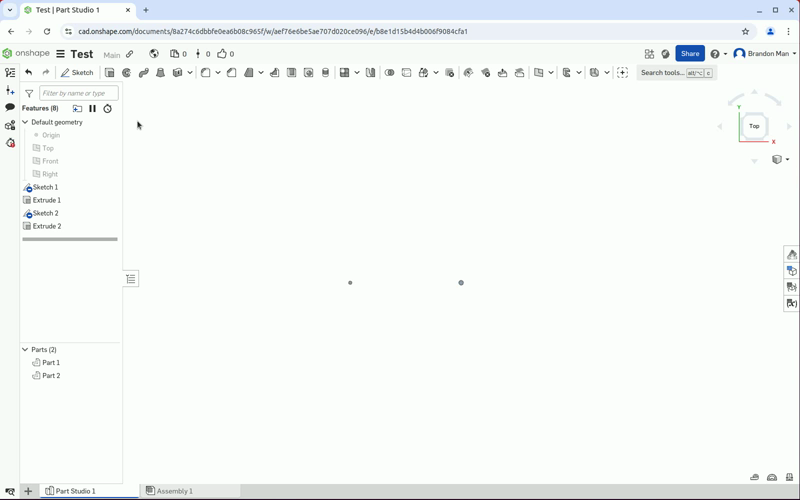
key(shift+7)
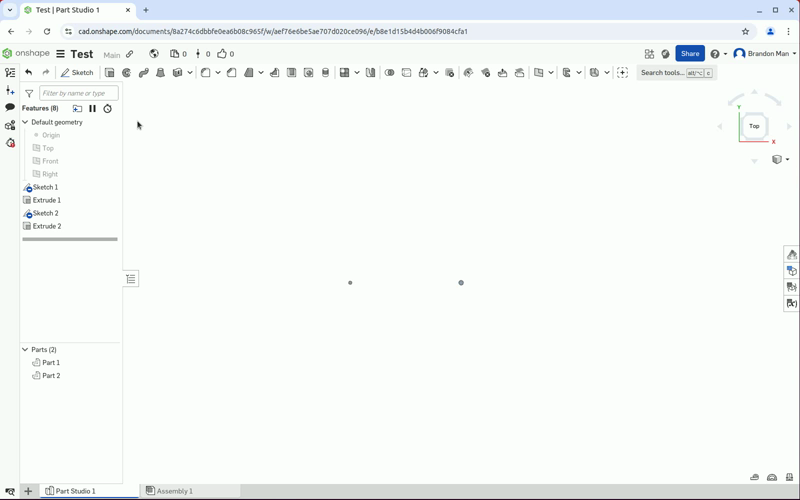
key(up, 3)
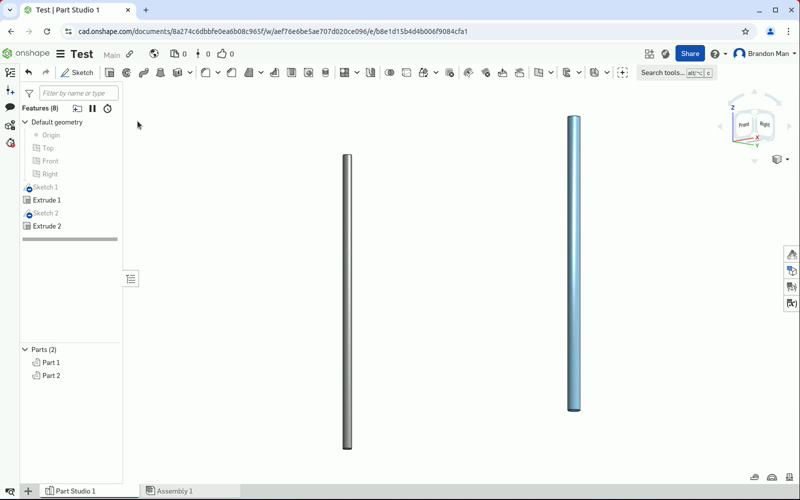
key(left, 3)
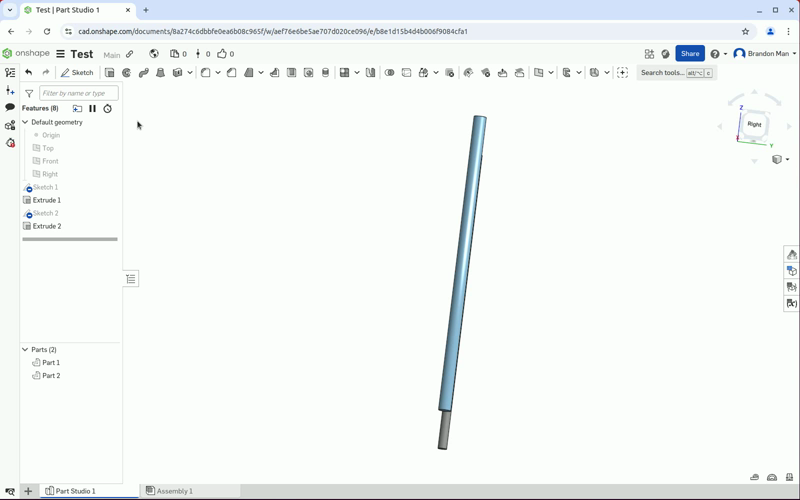
key(right, 3)
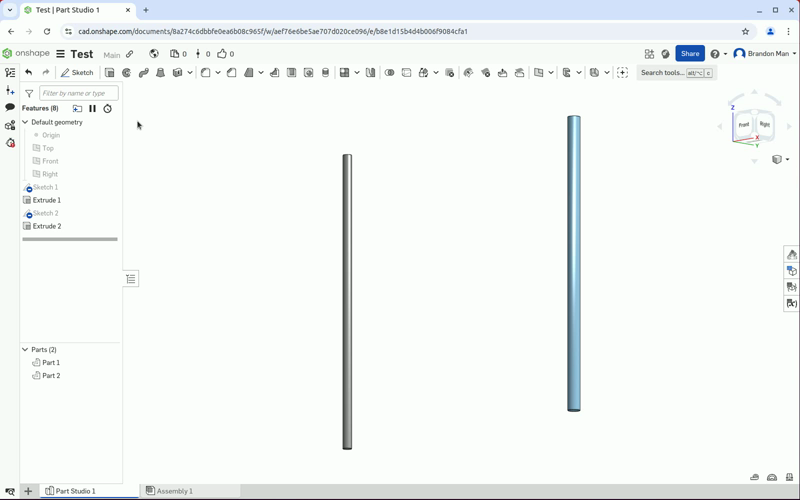
key(down, 3)
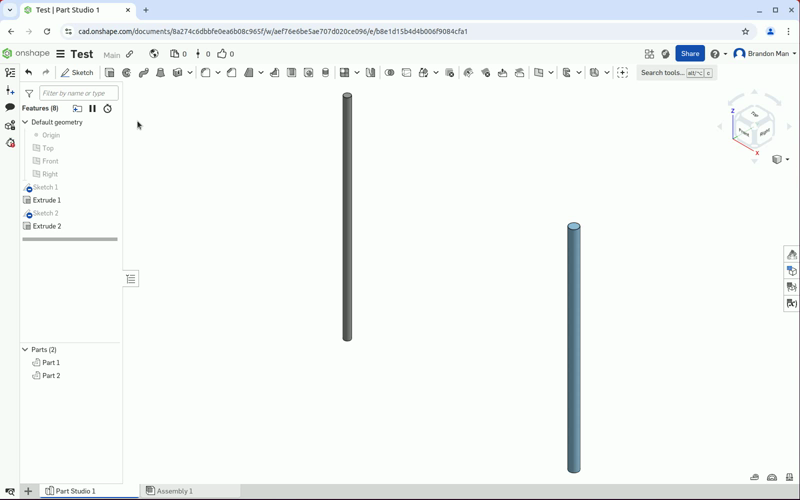
mouse_move(73, 189)
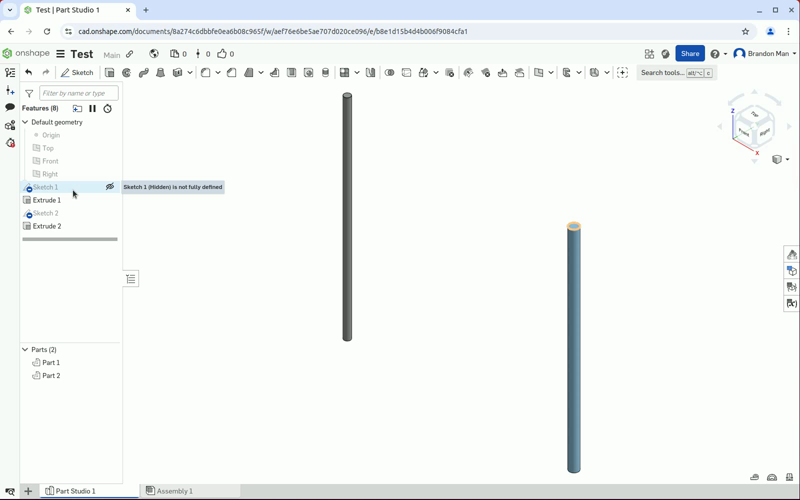
click(73, 189)